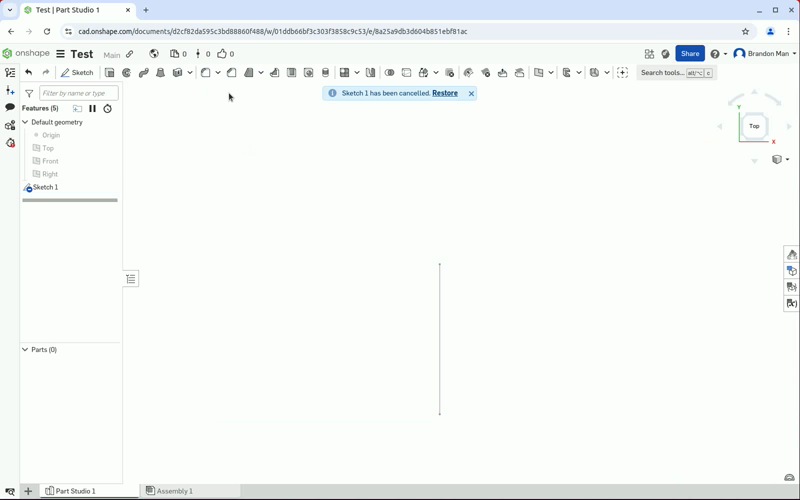
key(shift+h)
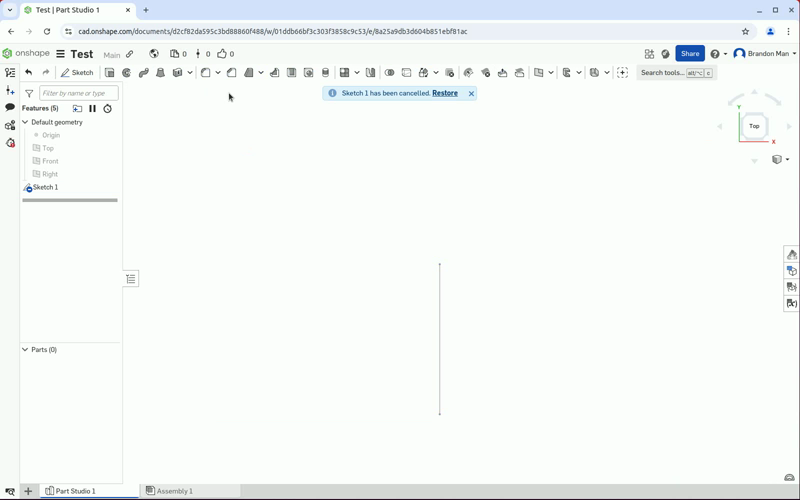
key(shift+s)
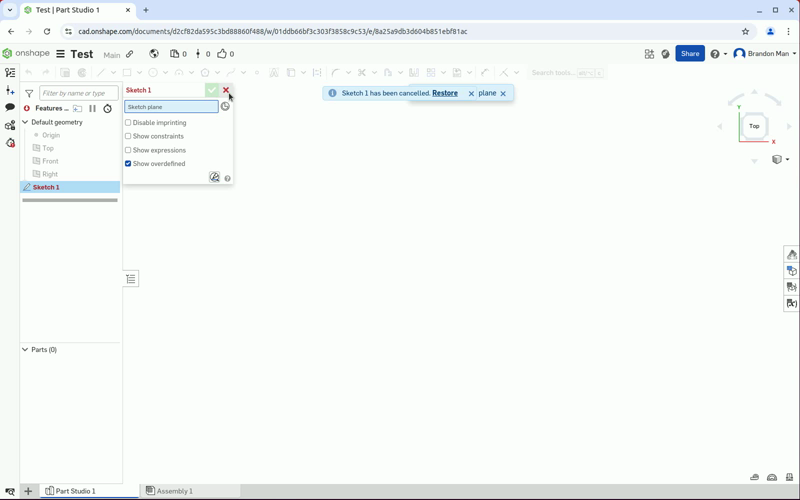
mouse_move(73, 150)
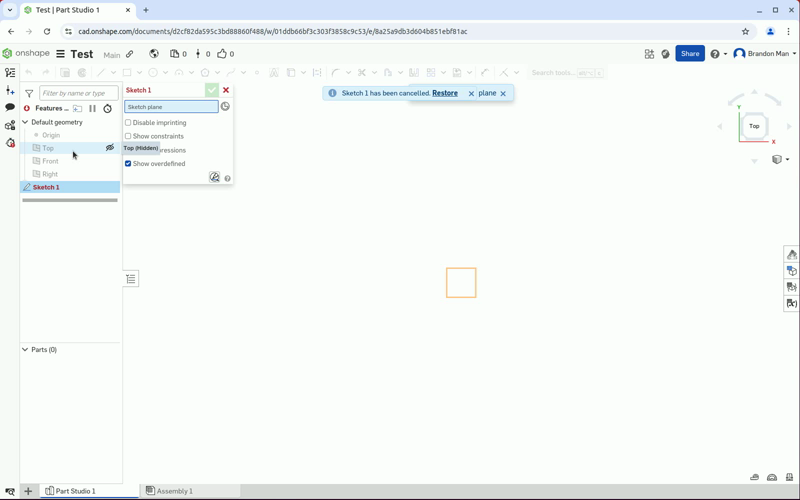
click(73, 150)
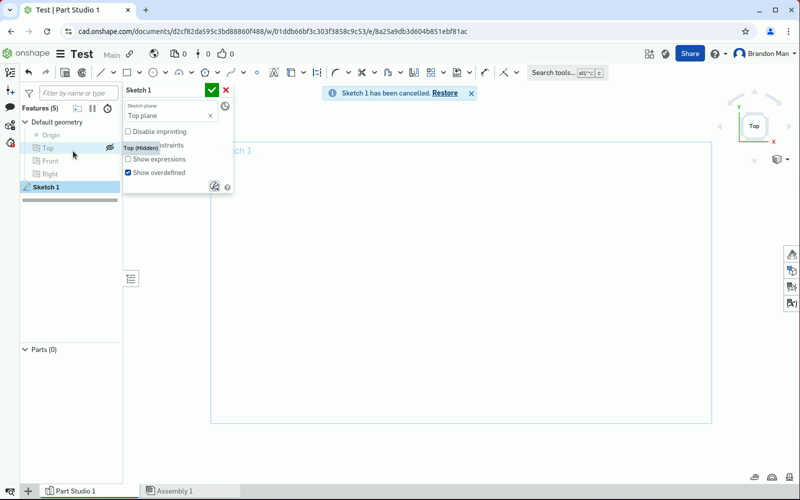
mouse_move(73, 352)
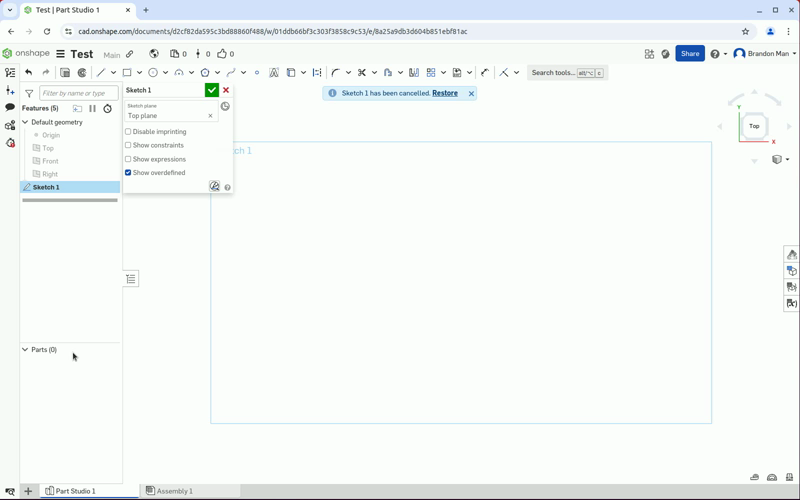
key(y)
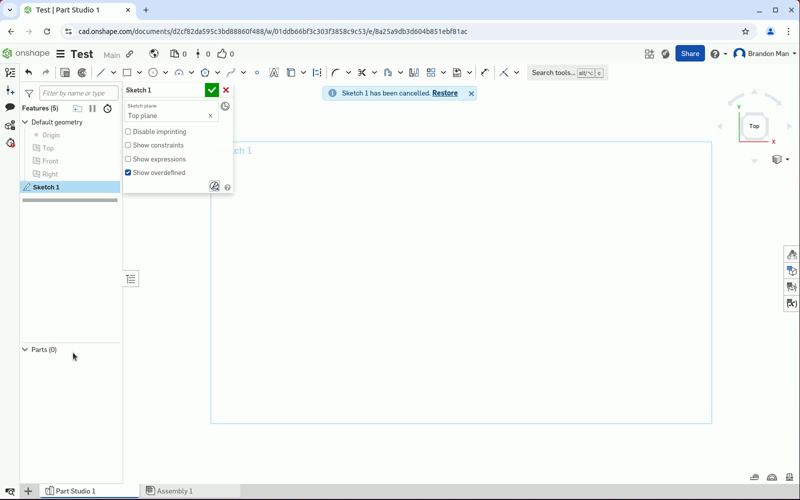
key(l)
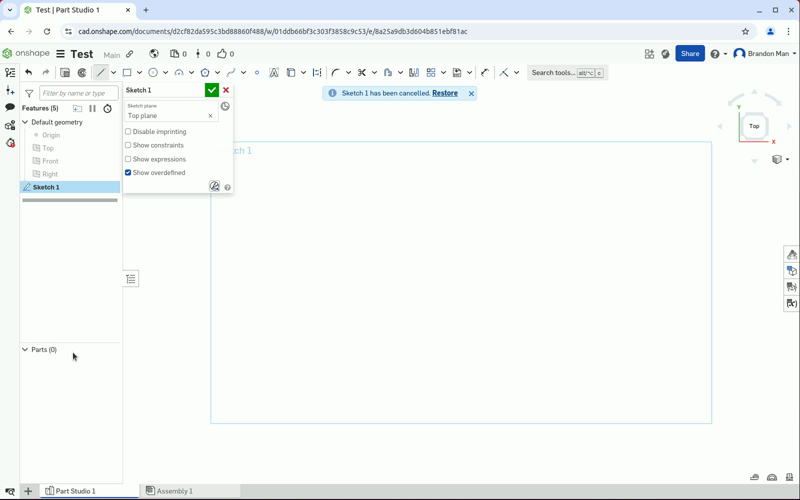
key_down(shift)
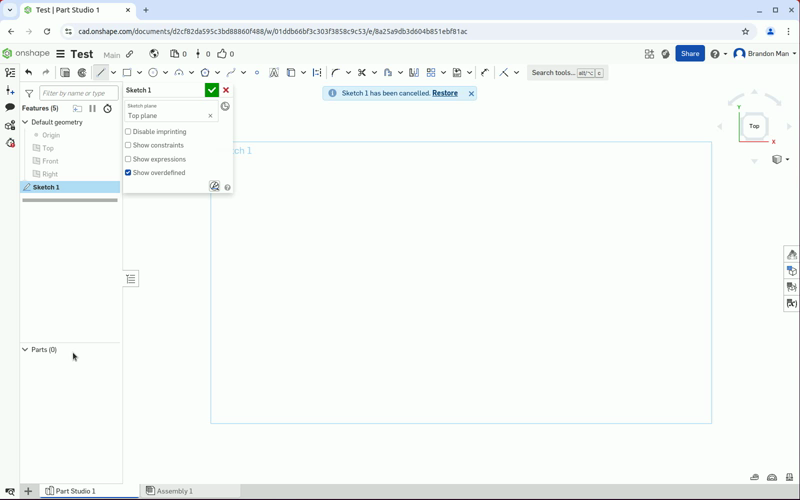
mouse_move(425, 316)
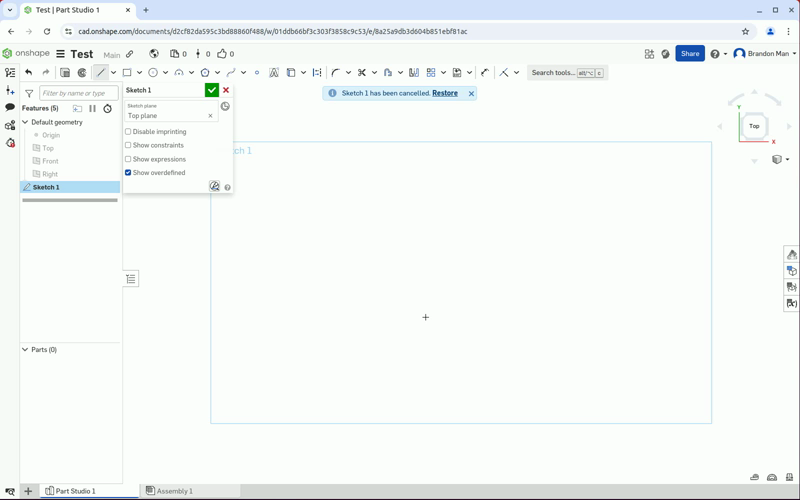
click(425, 316)
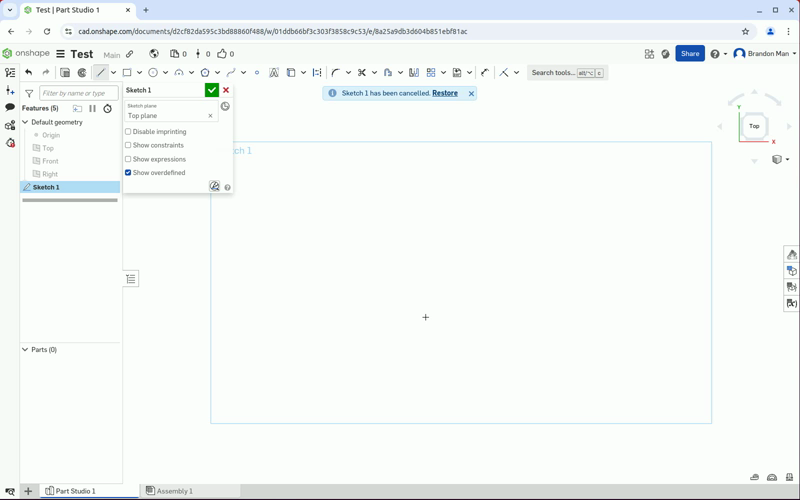
key_up(shift)
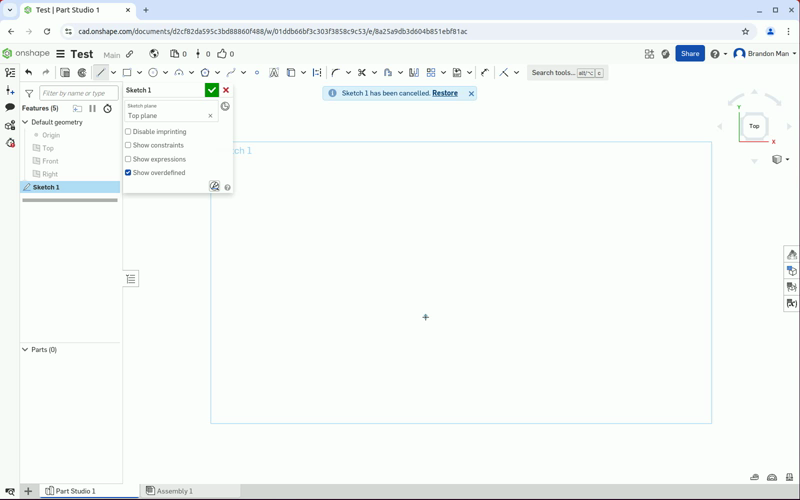
key_down(shift)
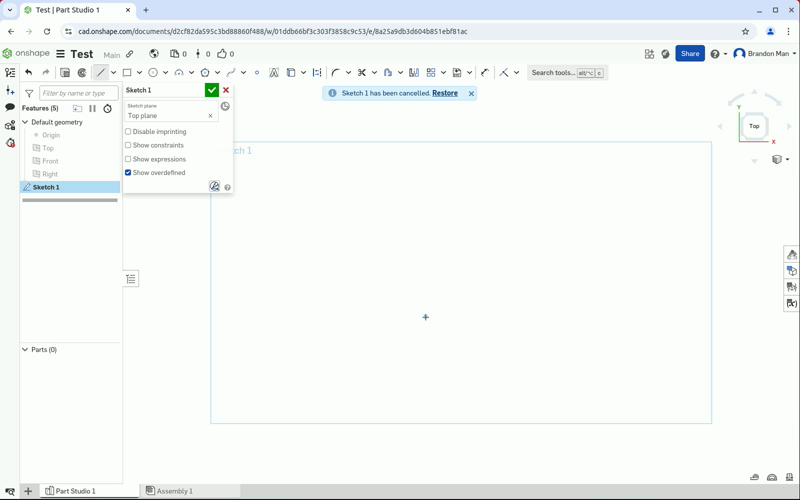
mouse_move(499, 316)
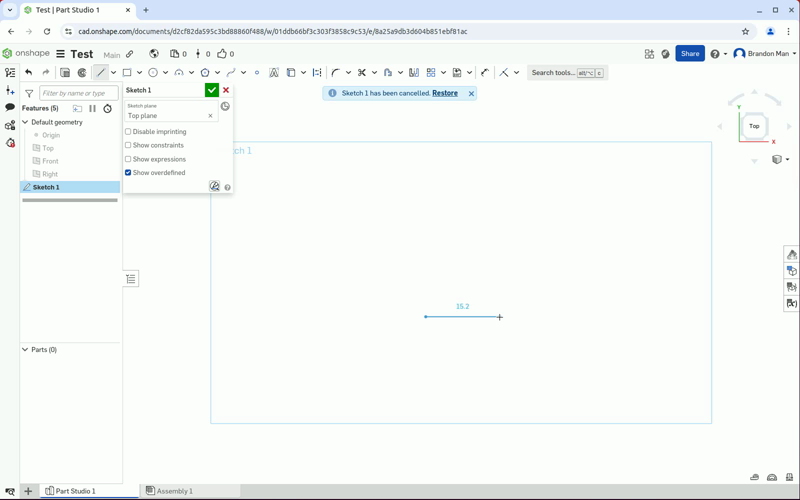
click(499, 316)
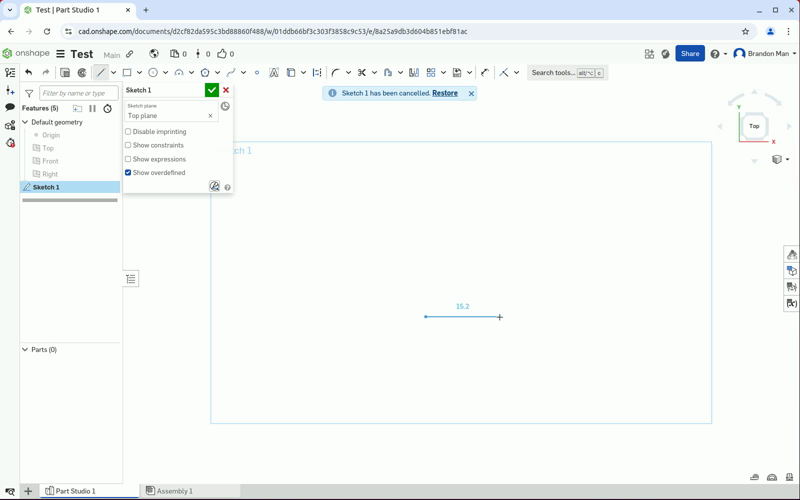
key_up(shift)
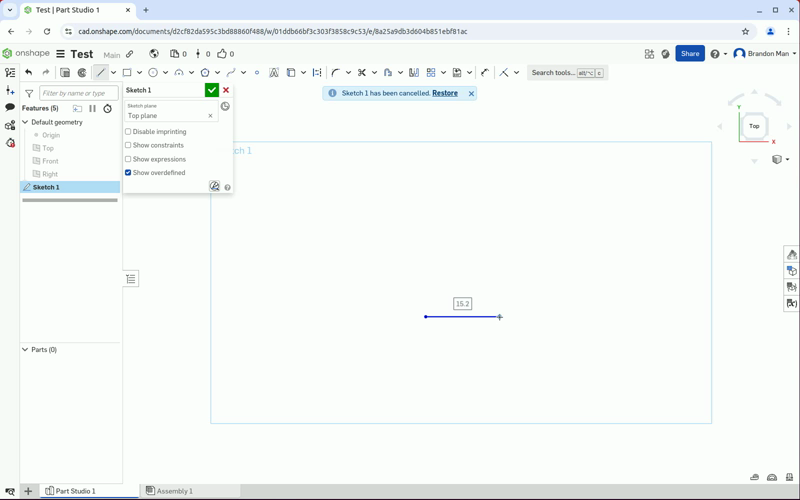
key_down(shift)
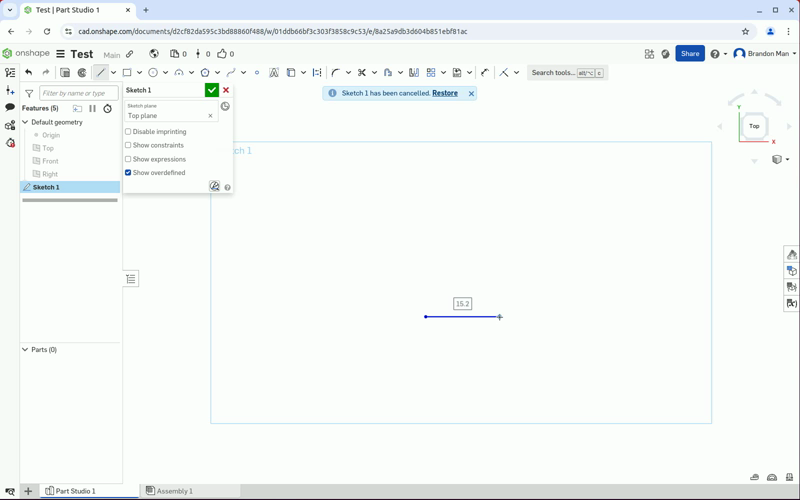
mouse_move(499, 170)
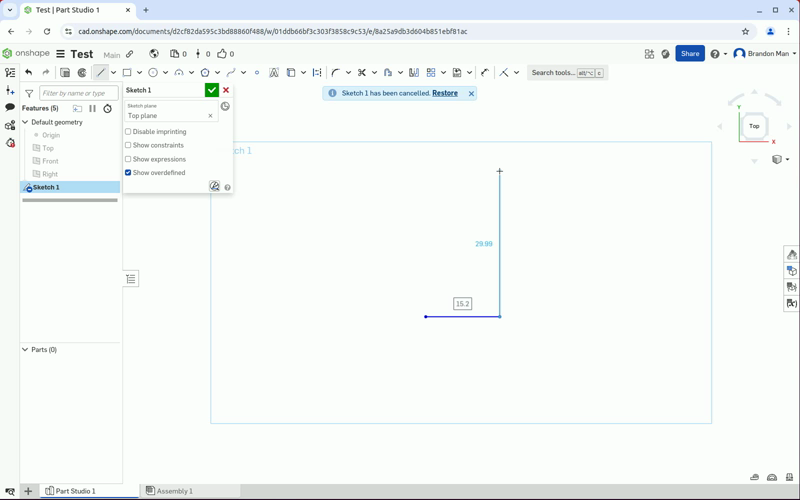
click(499, 170)
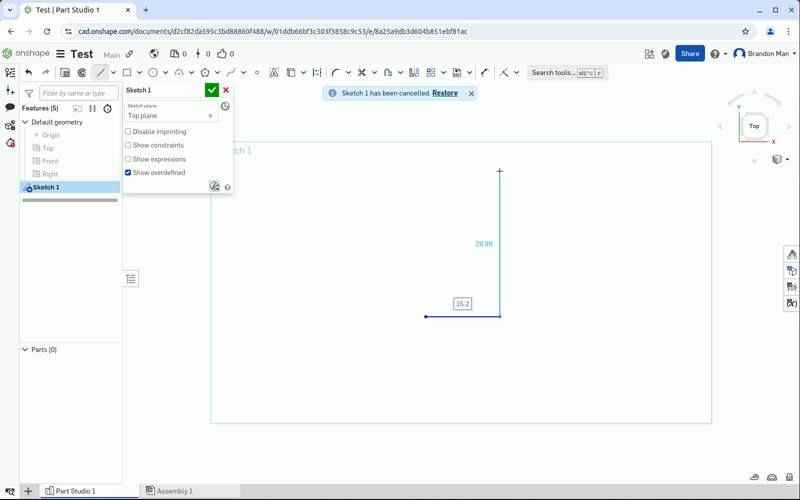
key_up(shift)
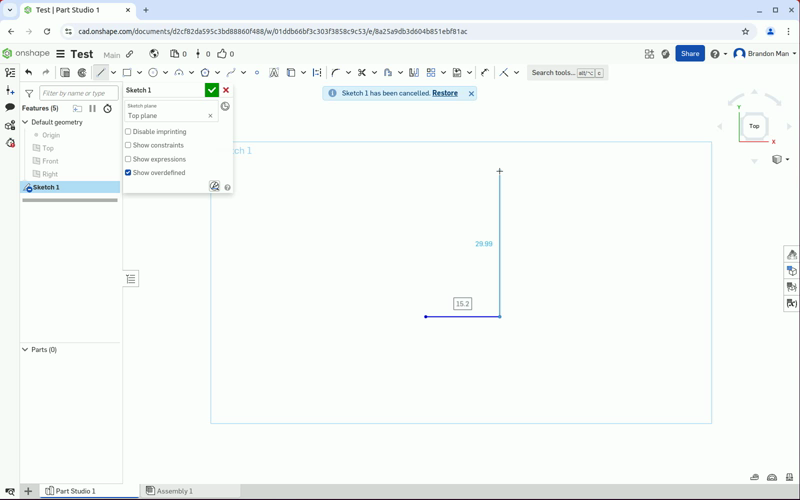
key_down(shift)
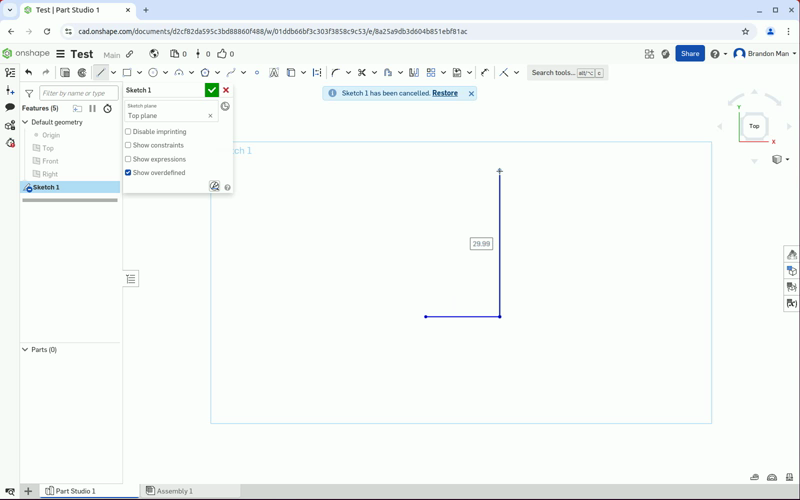
mouse_move(425, 170)
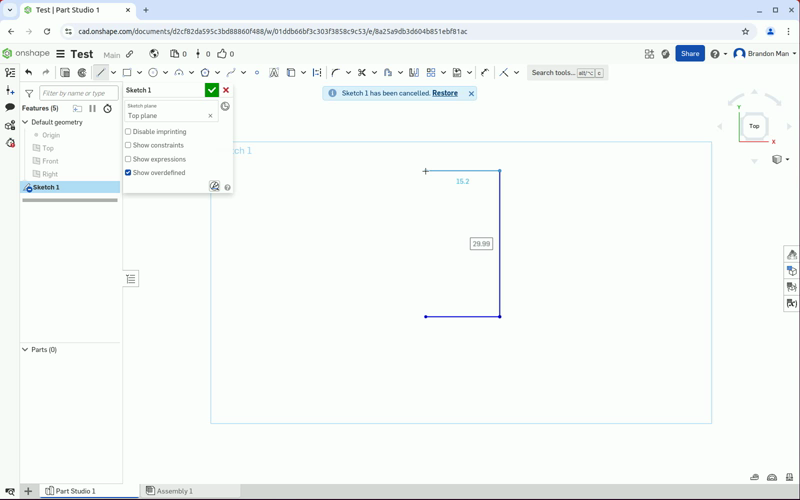
click(425, 170)
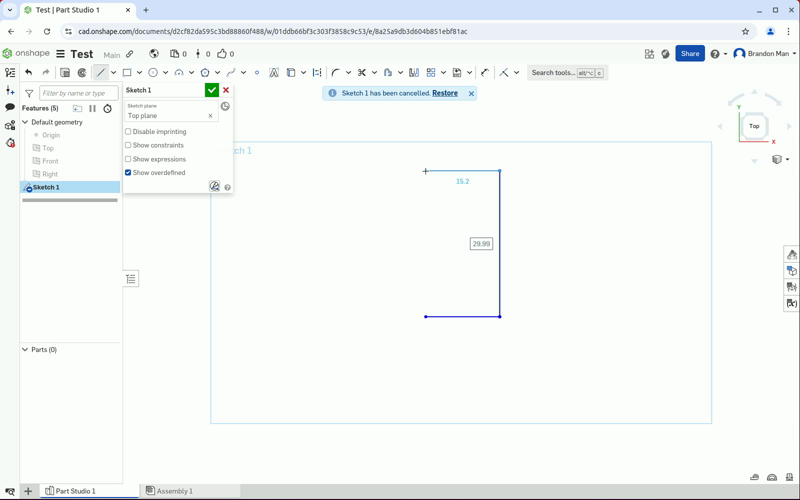
key_up(shift)
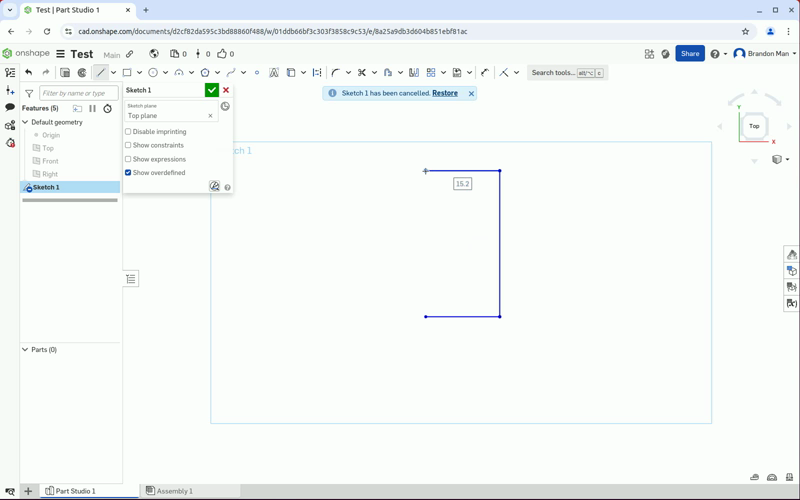
key_down(shift)
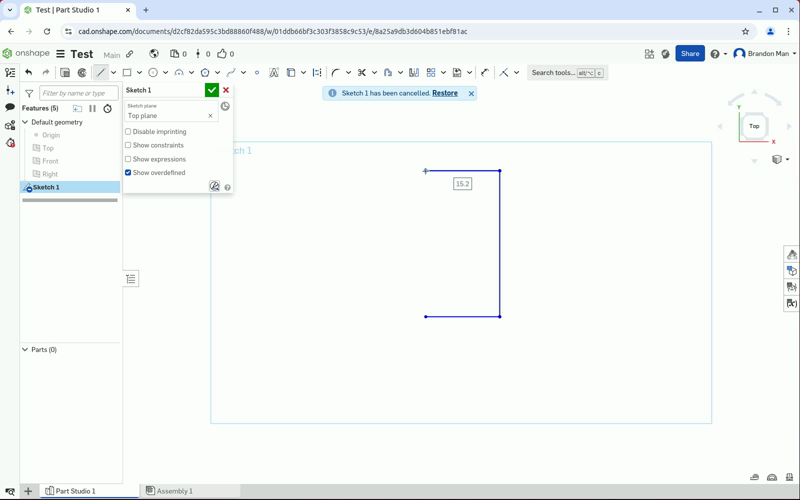
mouse_move(425, 316)
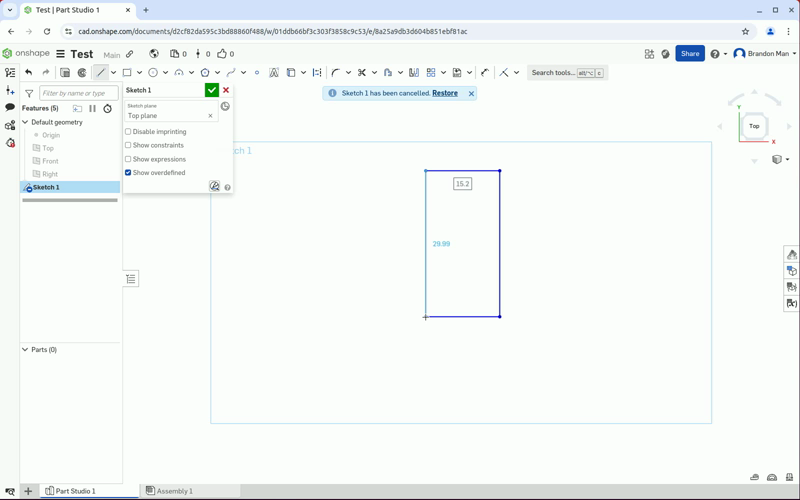
key_up(shift)
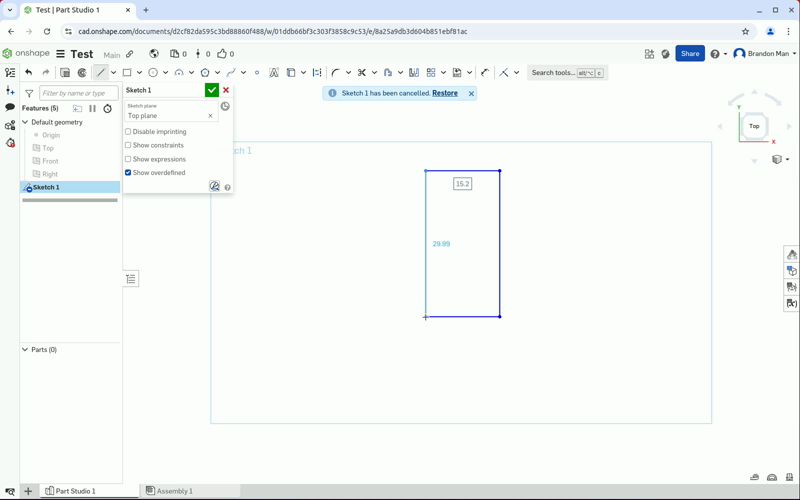
click(425, 316)
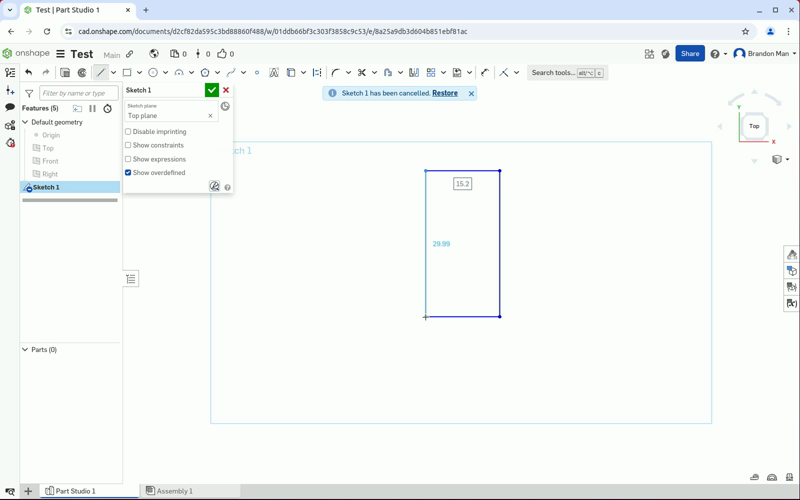
key(esc)
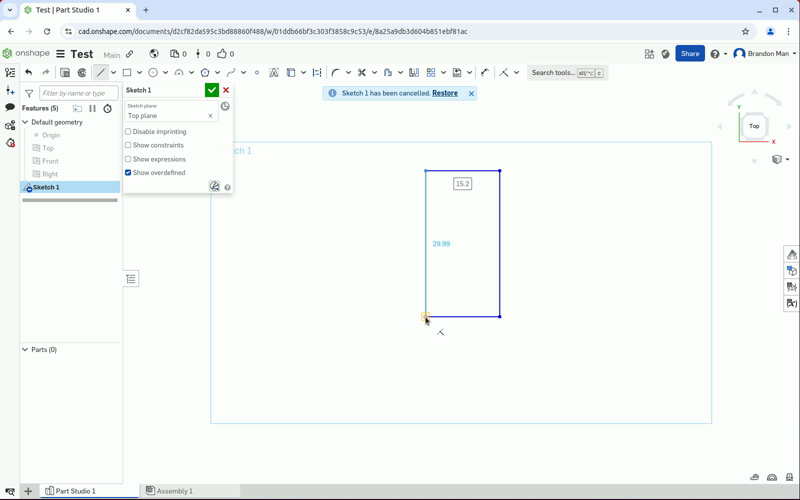
mouse_move(475, 287)
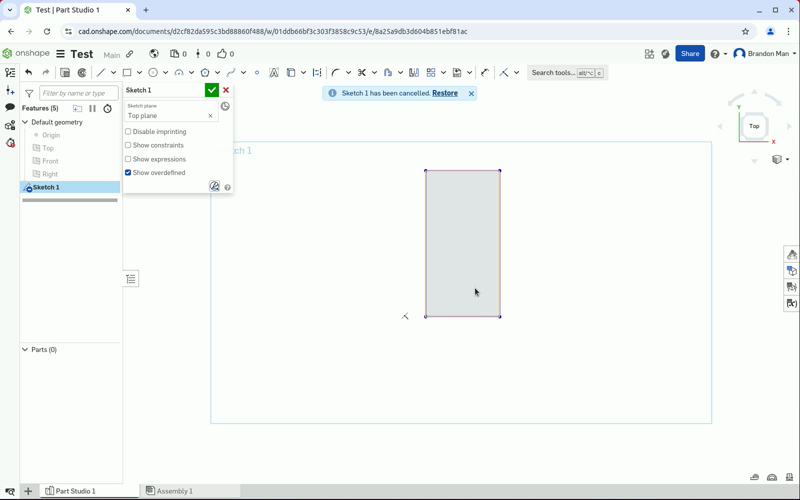
click(475, 287)
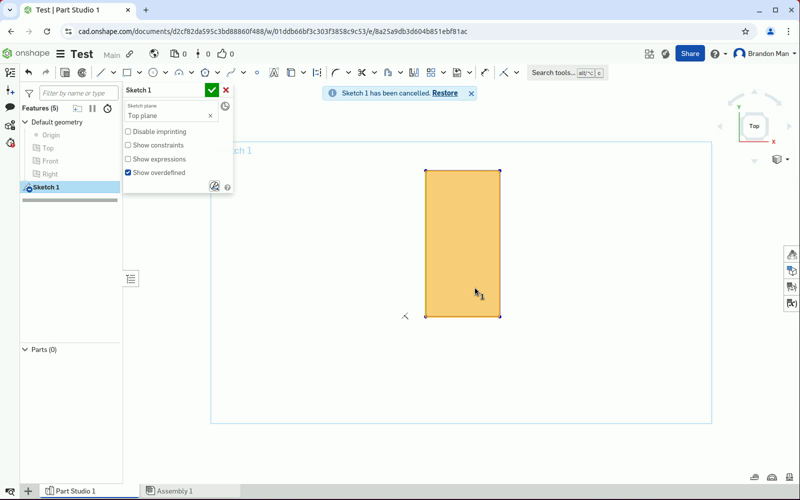
mouse_move(73, 352)
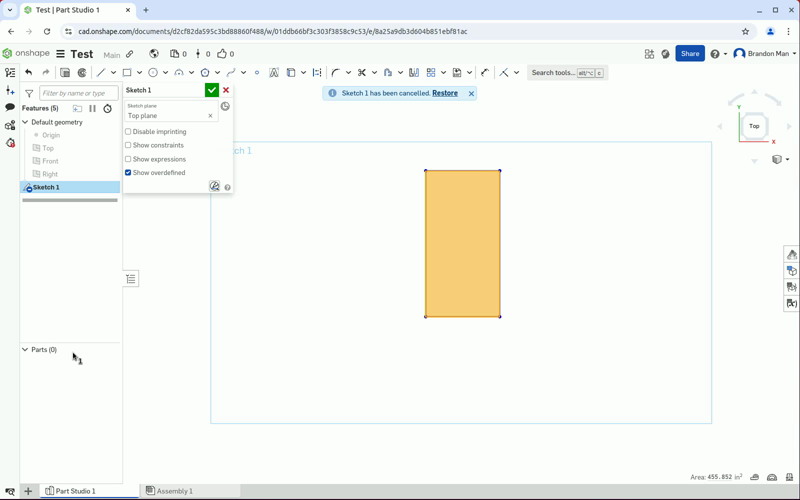
key(shift+y)
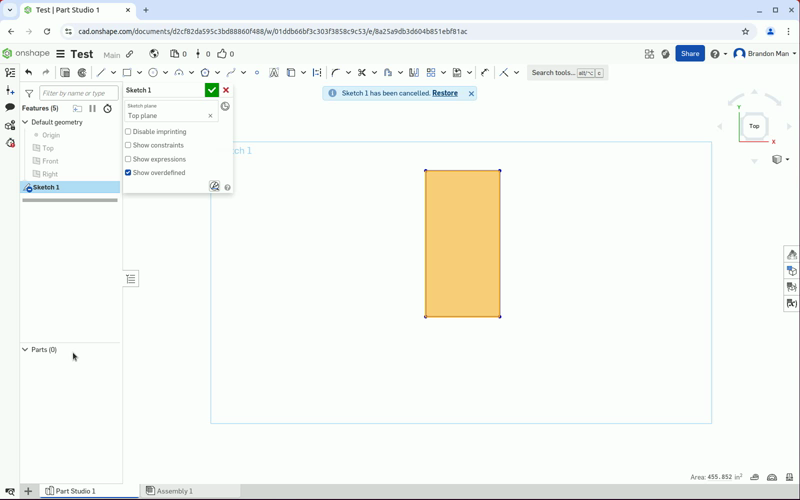
key(shift+e)
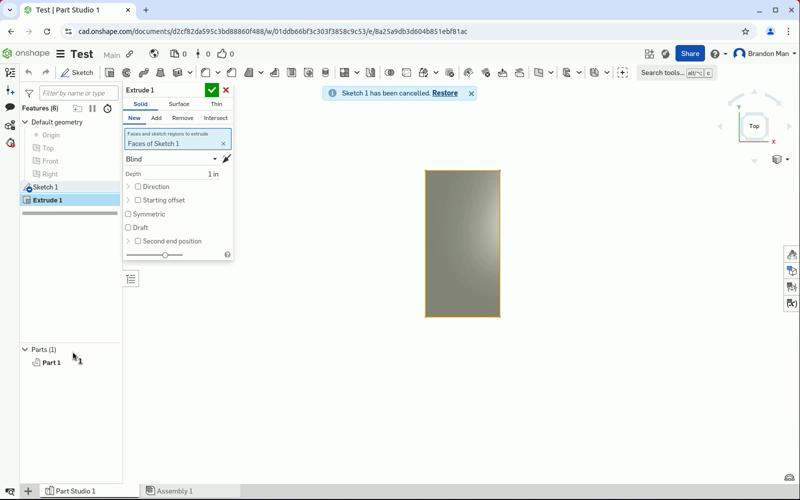
mouse_move(143, 106)
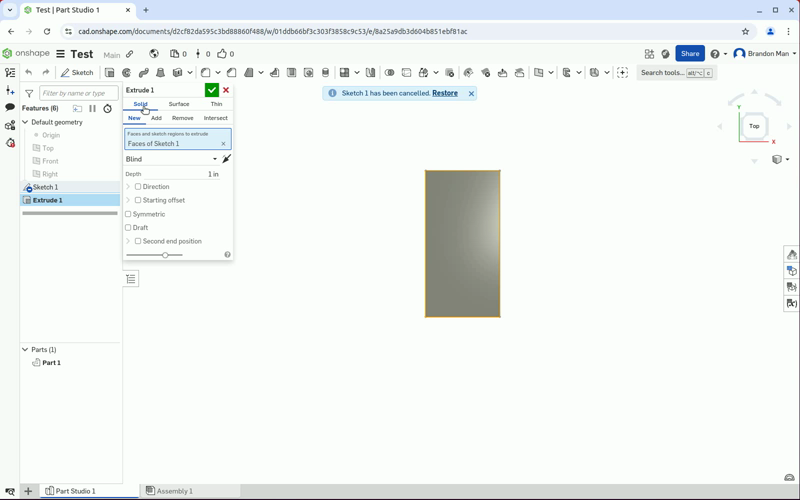
click(143, 106)
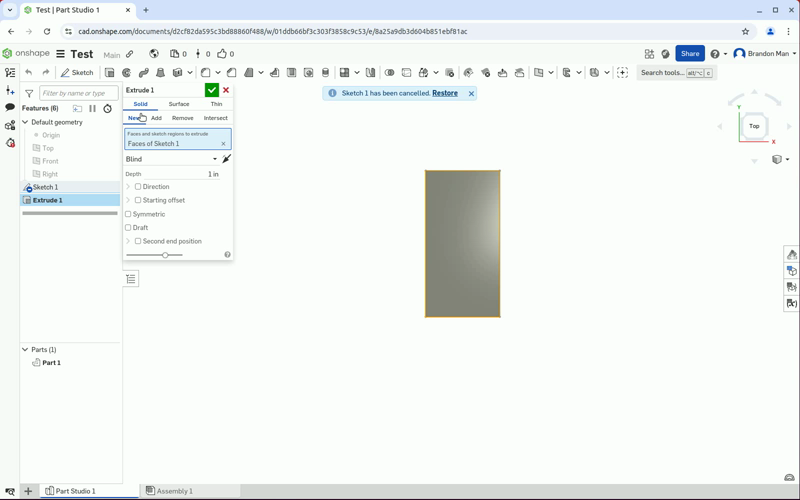
mouse_move(137, 120)
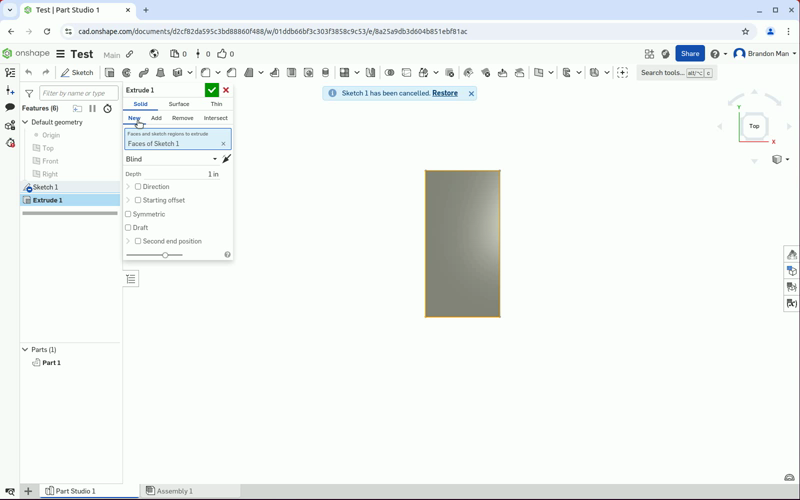
click(137, 120)
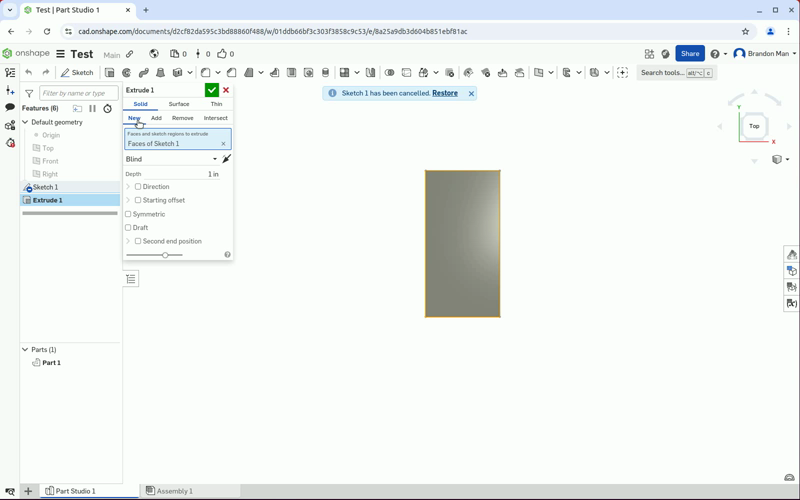
key(tab, 4)
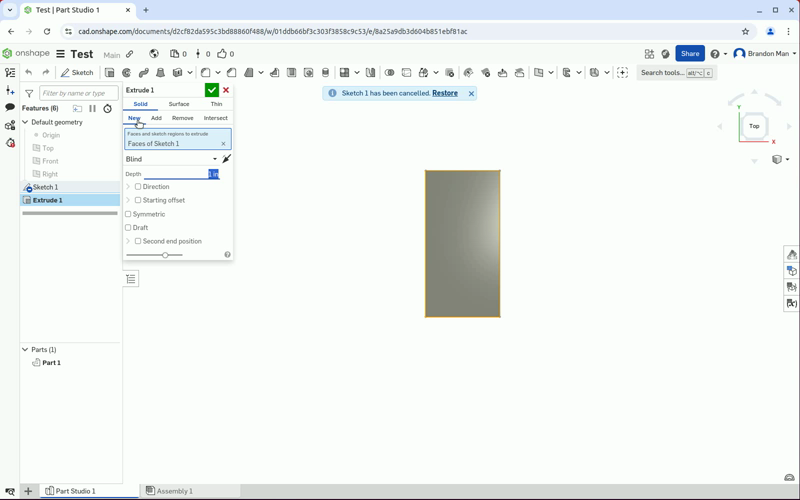
text(1.444)
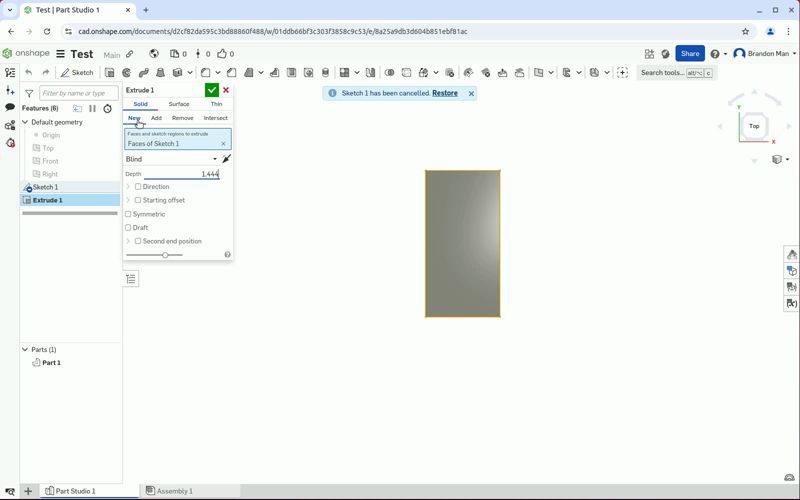
key(enter)
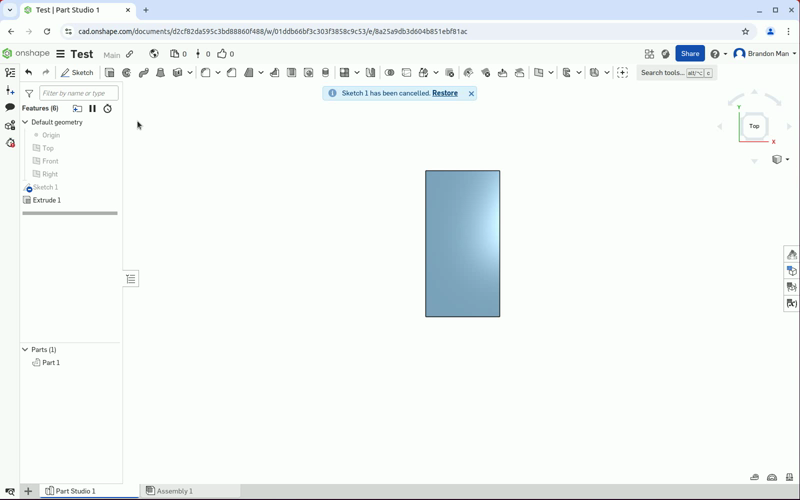
key(shift+h)
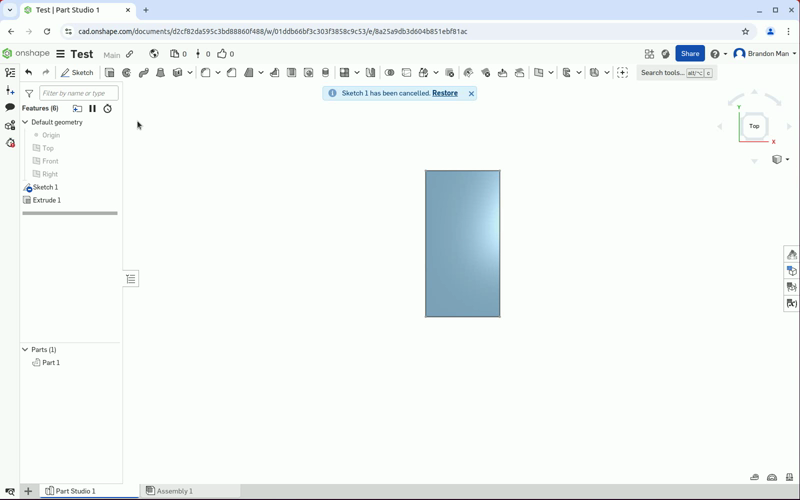
key(shift+h)
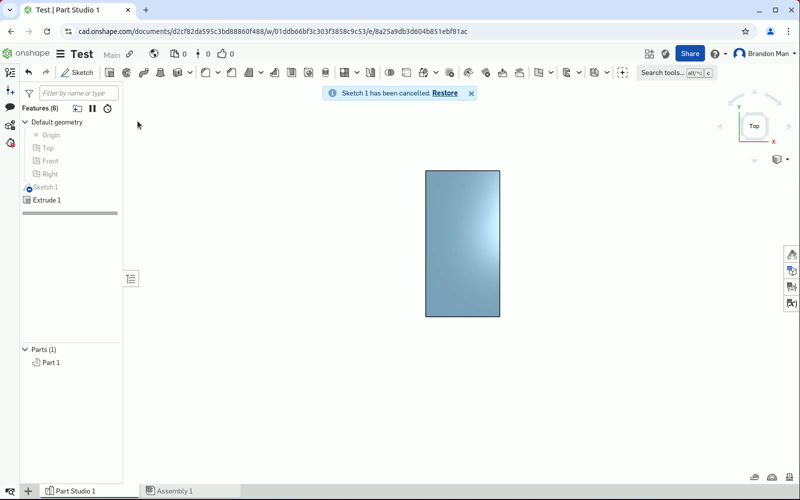
mouse_move(73, 189)
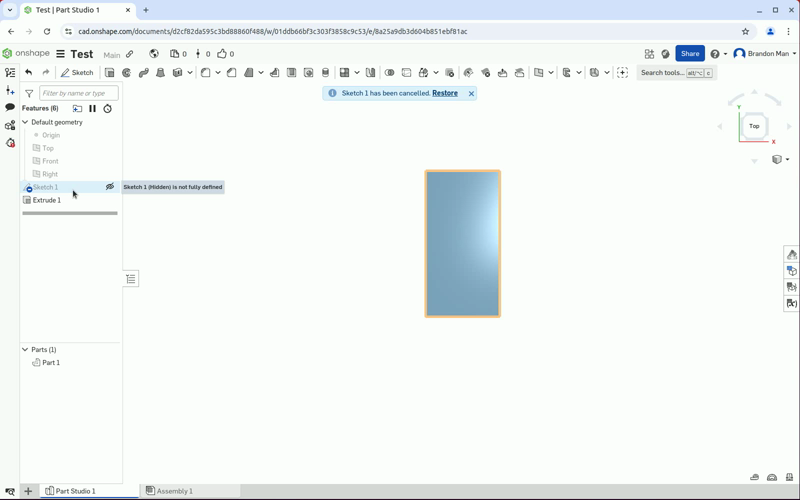
click(73, 189)
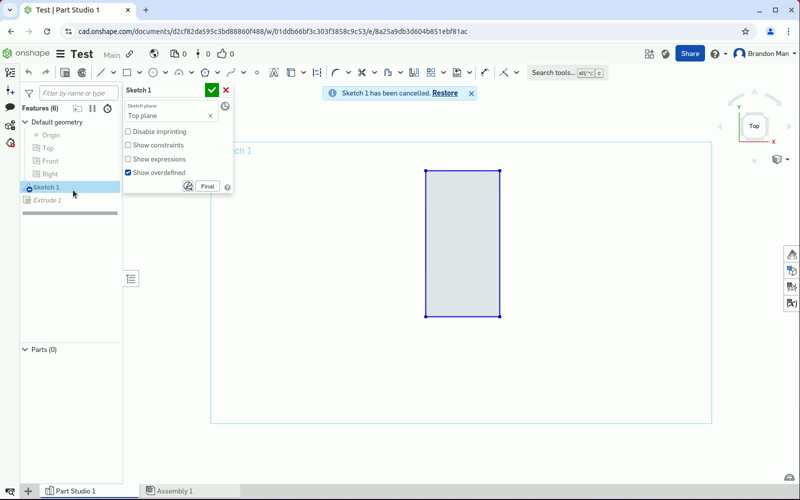
mouse_move(229, 92)
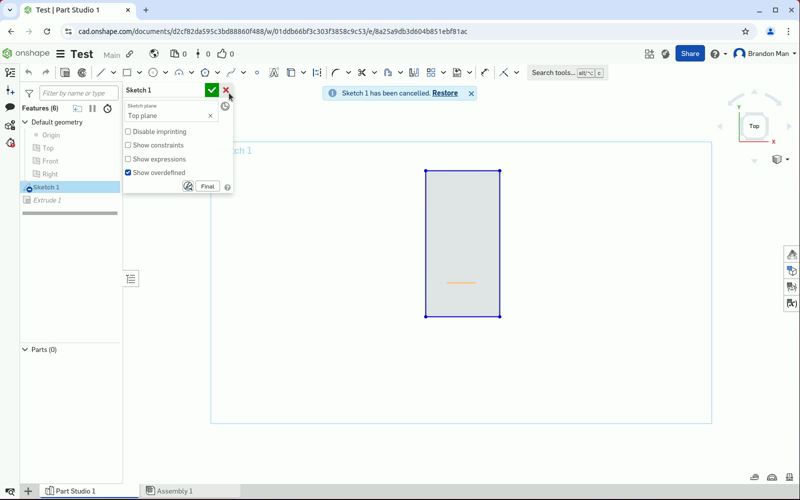
click(229, 92)
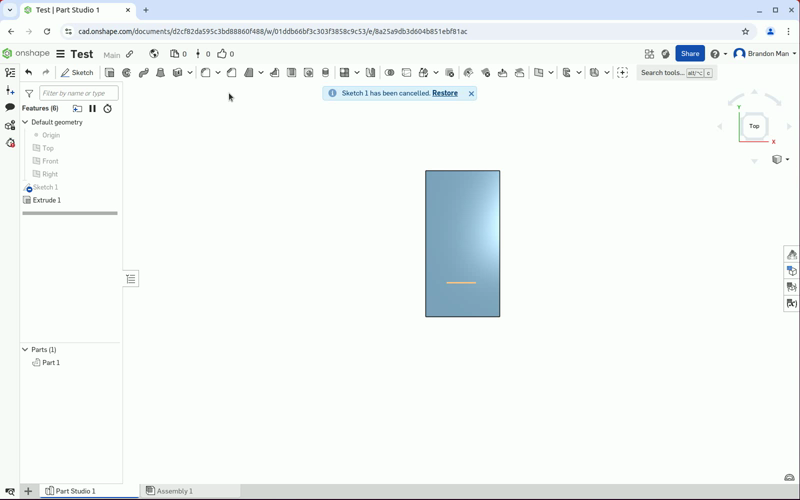
mouse_move(541, 75)
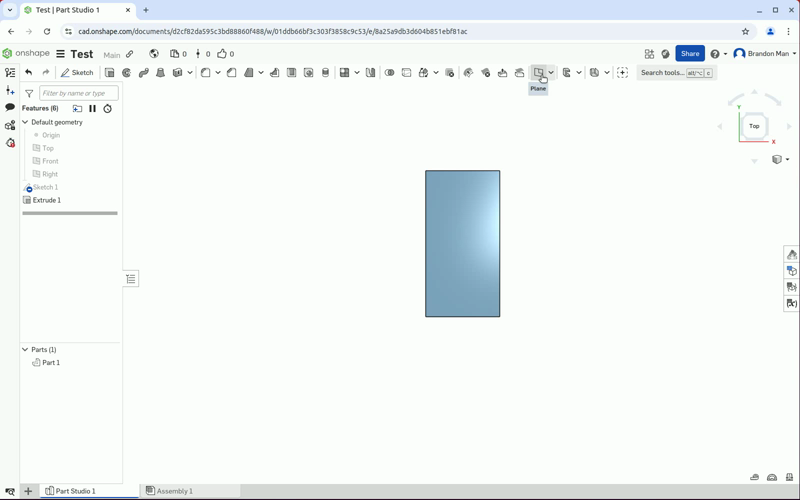
click(541, 75)
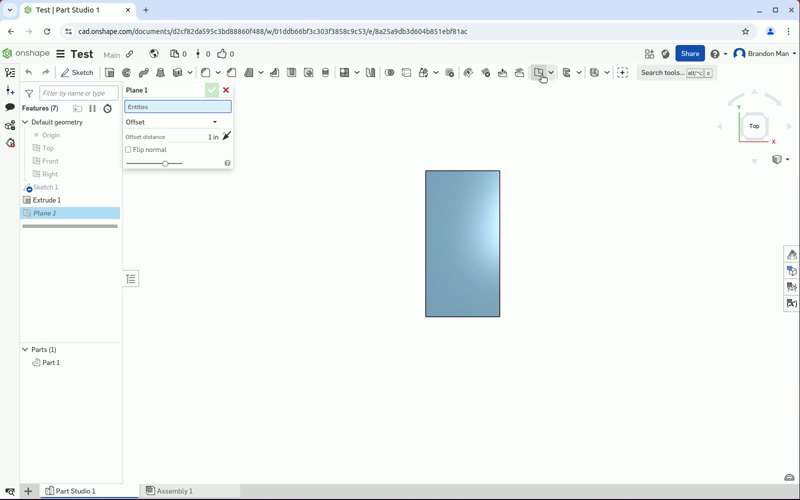
mouse_move(73, 150)
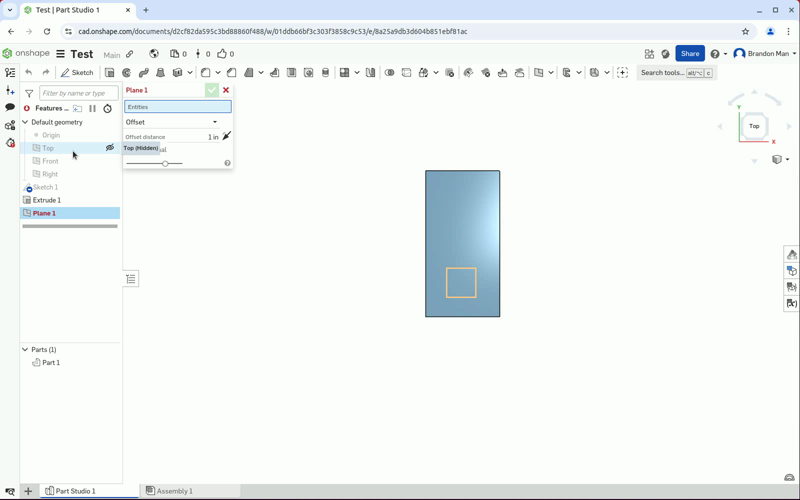
click(73, 150)
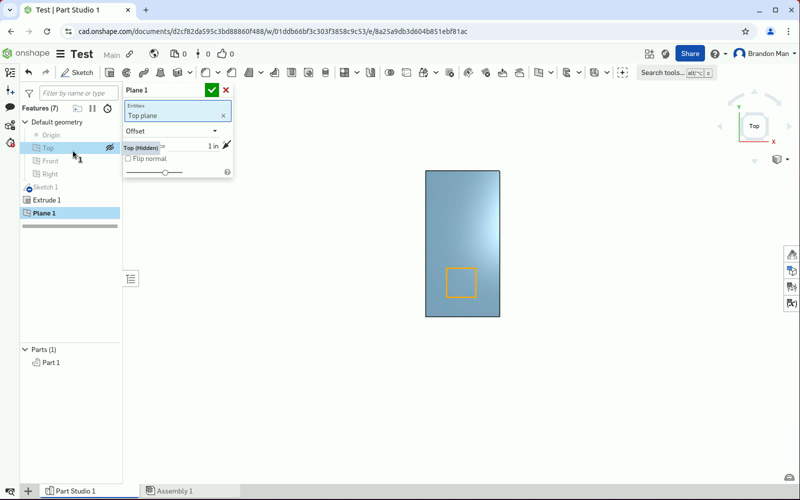
key(tab, 2)
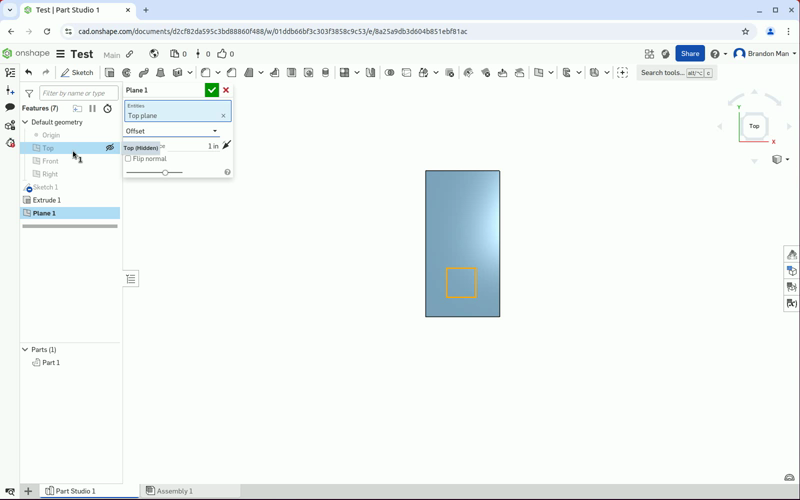
text(1.448)
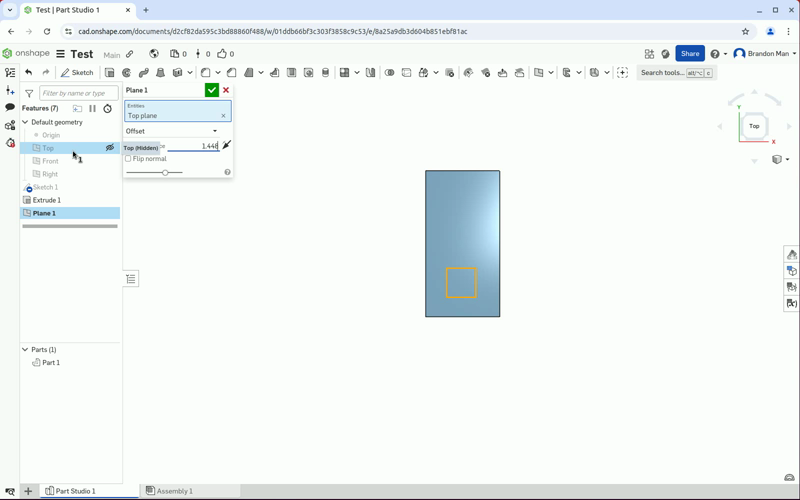
key(enter, 2)
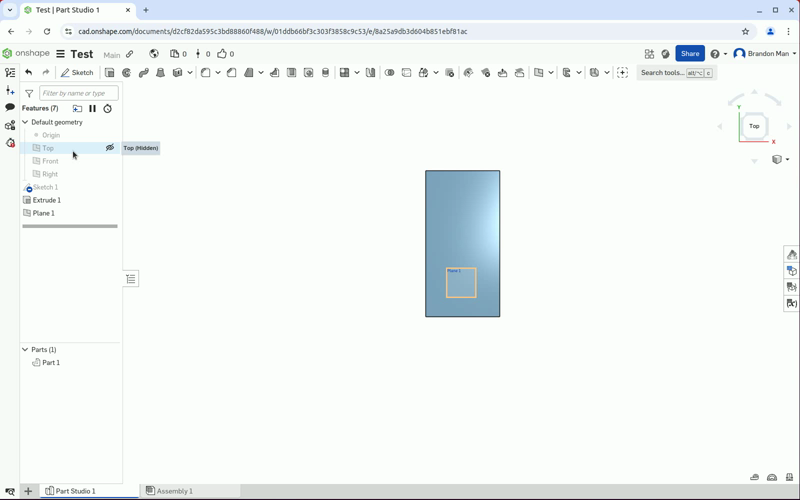
key(shift+s)
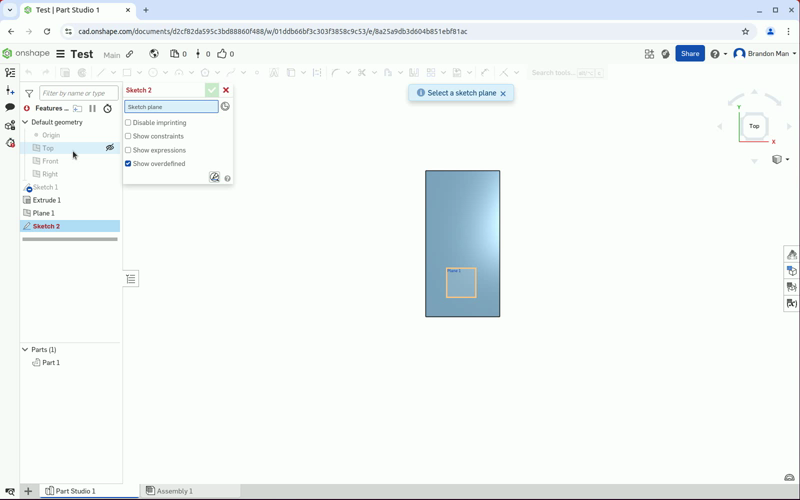
mouse_move(73, 215)
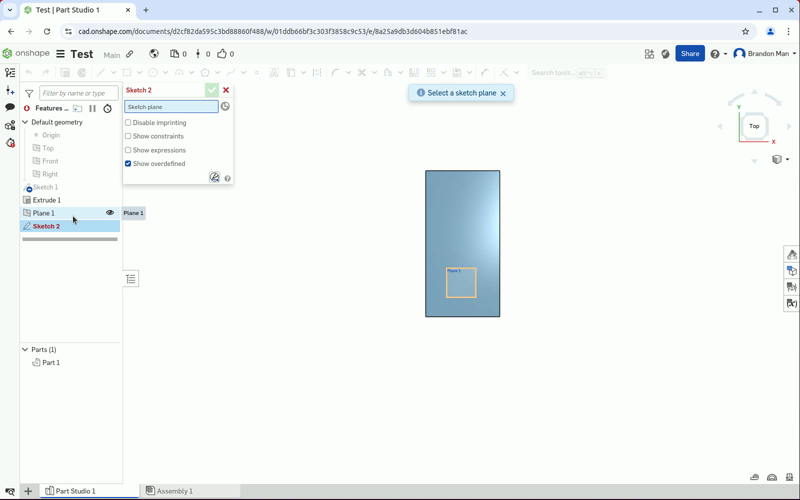
click(73, 215)
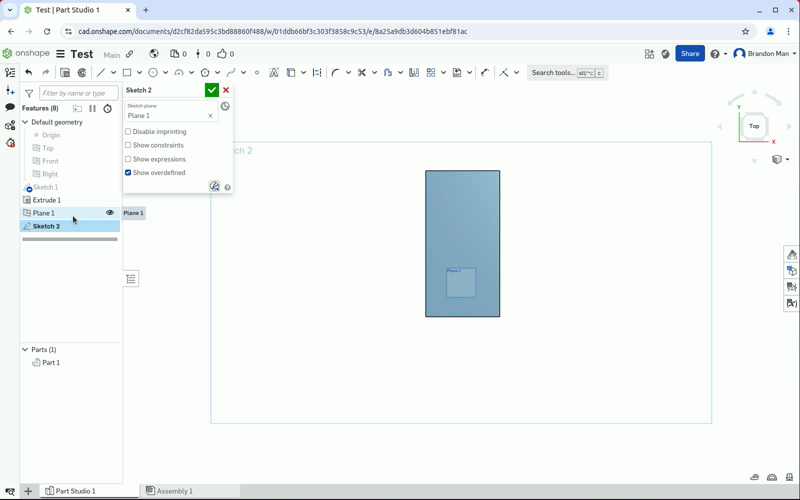
mouse_move(73, 352)
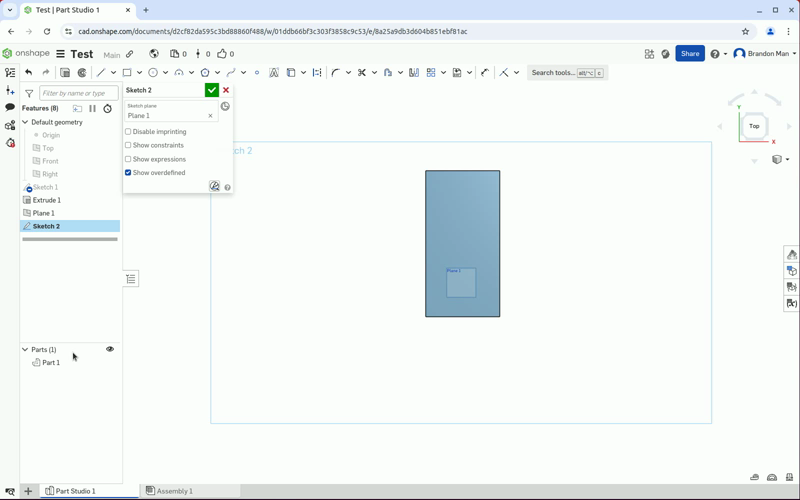
key(y)
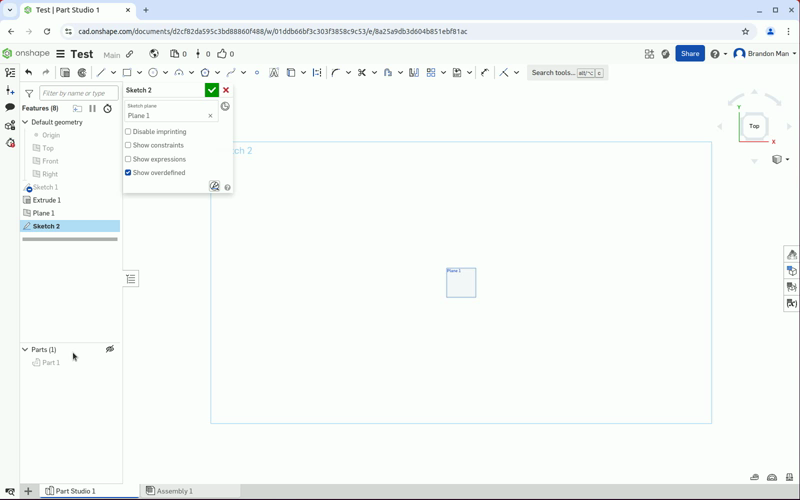
key(c)
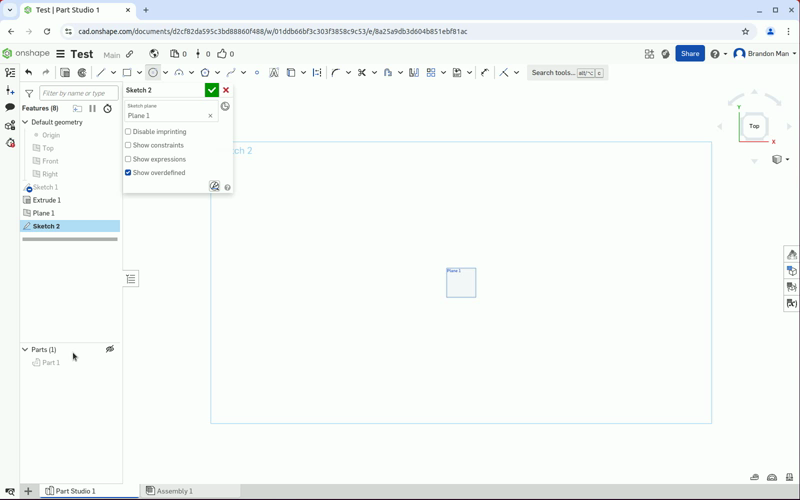
key_down(shift)
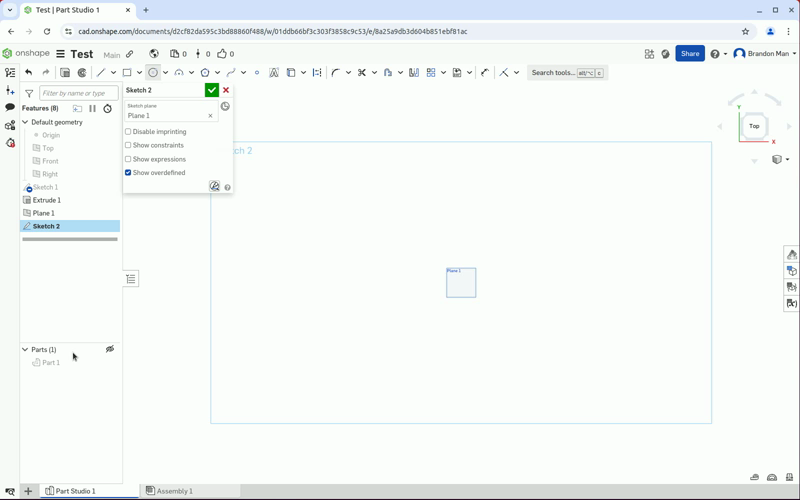
mouse_move(462, 243)
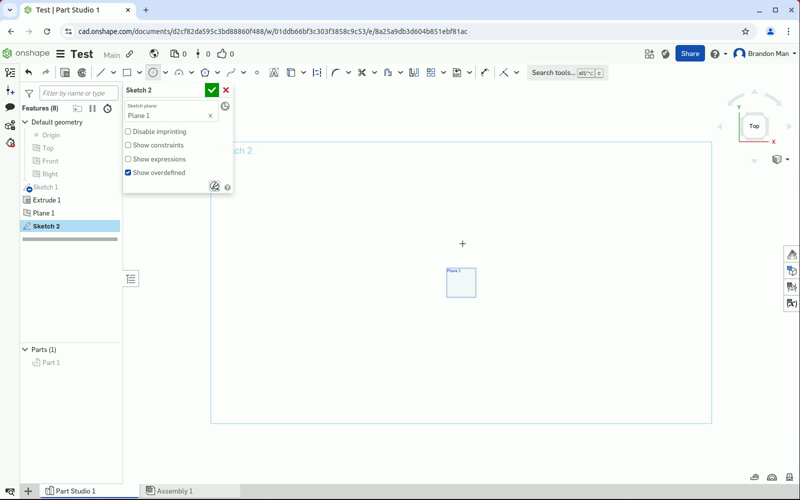
click(462, 243)
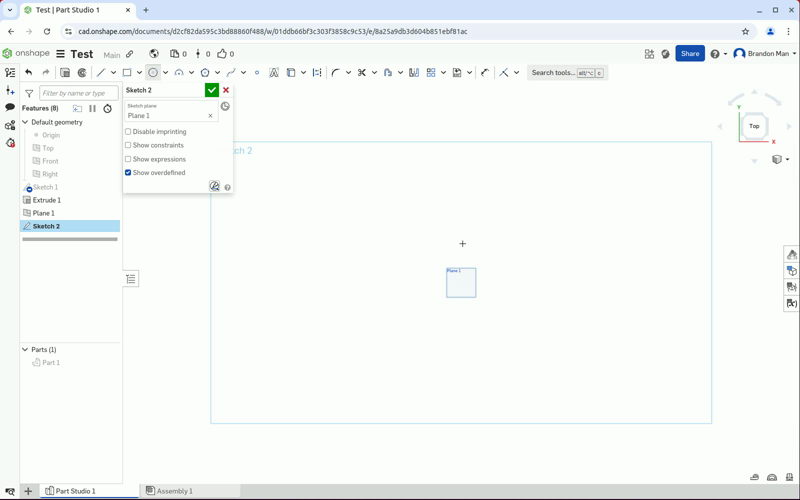
key_up(shift)
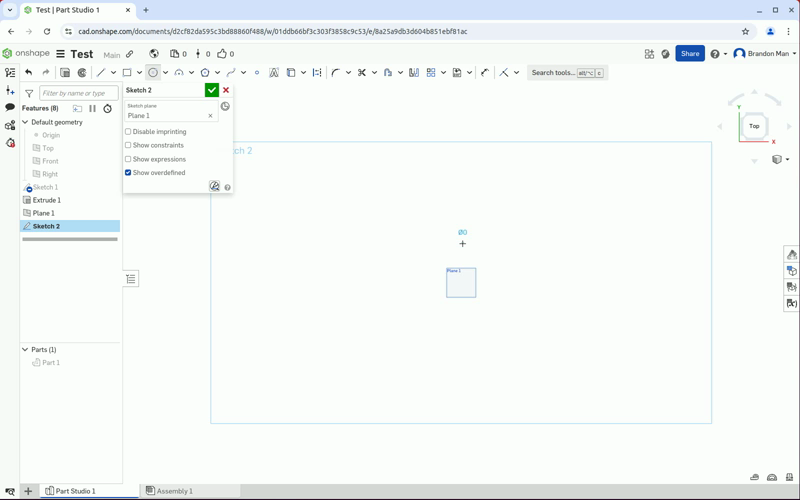
mouse_move(495, 243)
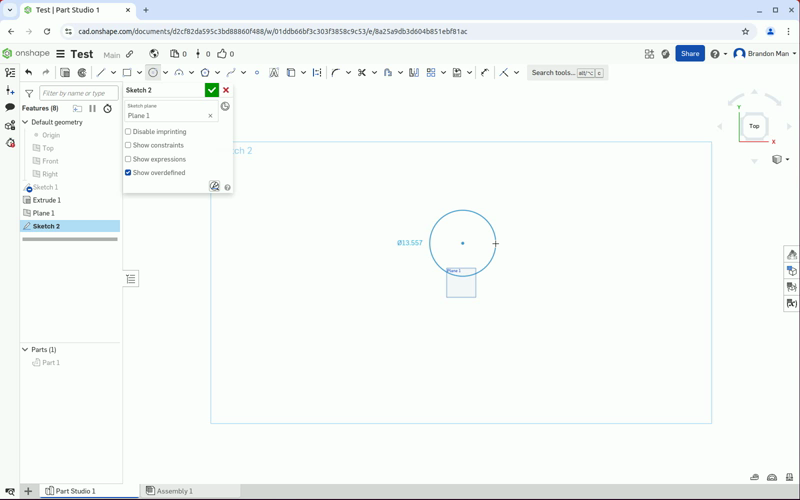
click(495, 243)
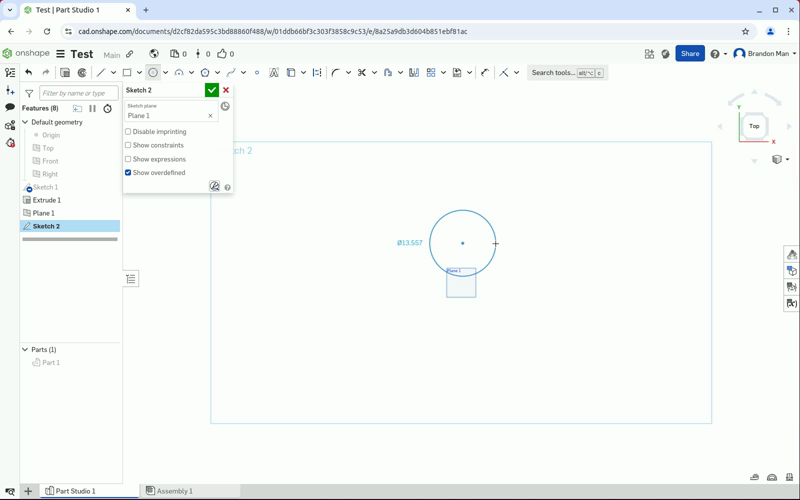
key(esc)
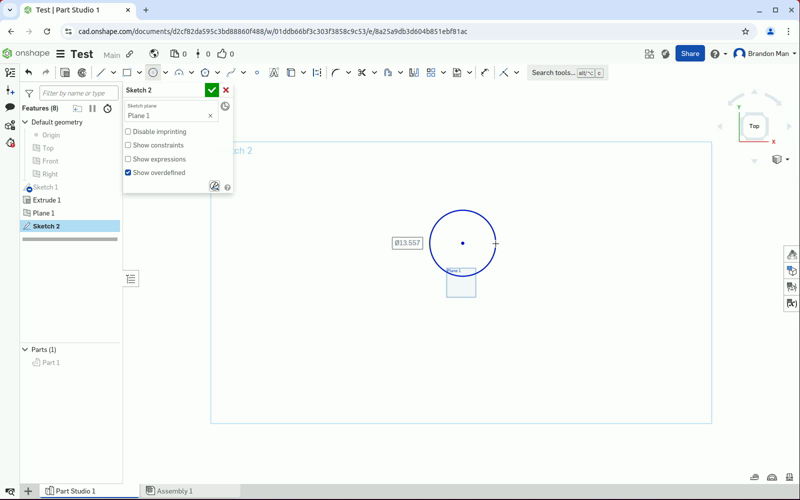
mouse_move(454, 248)
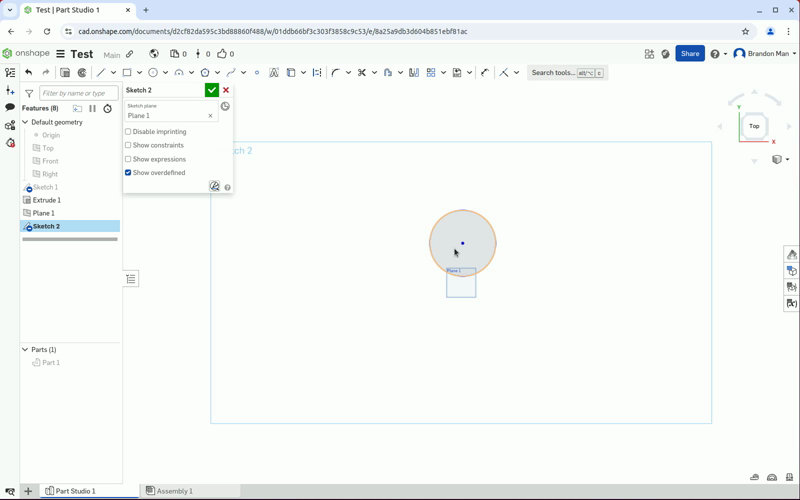
click(454, 248)
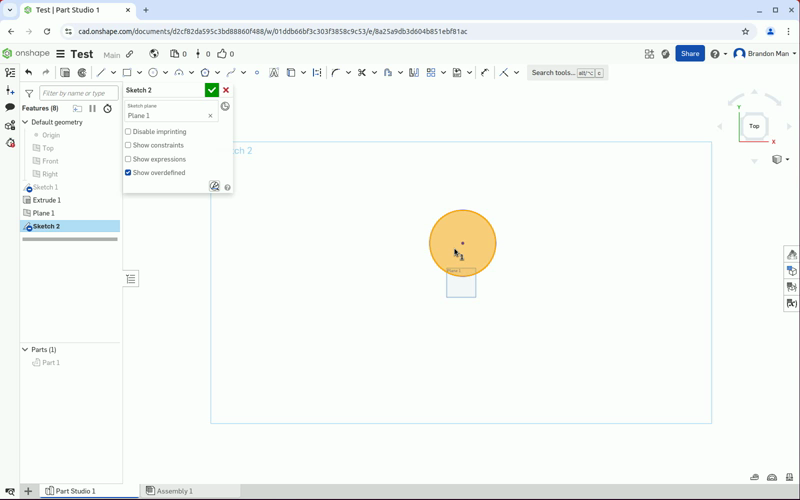
mouse_move(73, 352)
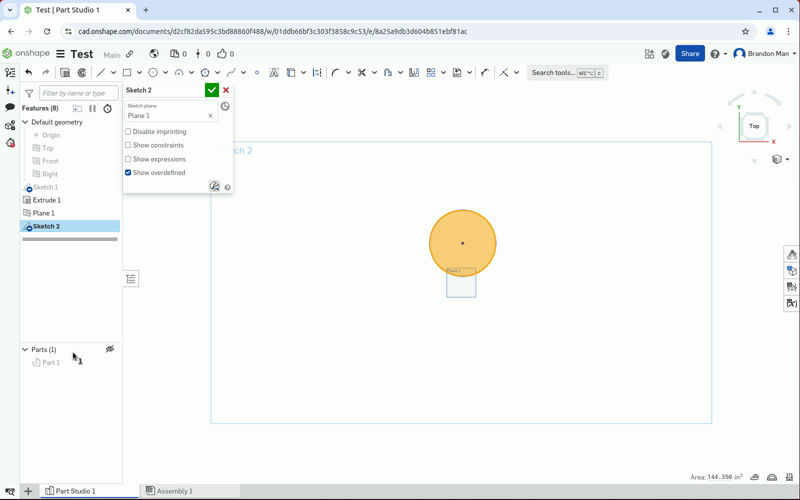
key(shift+y)
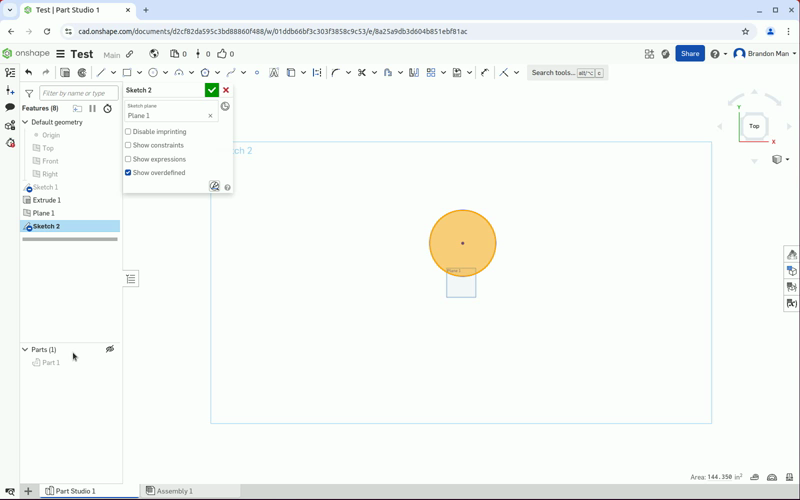
key(shift+e)
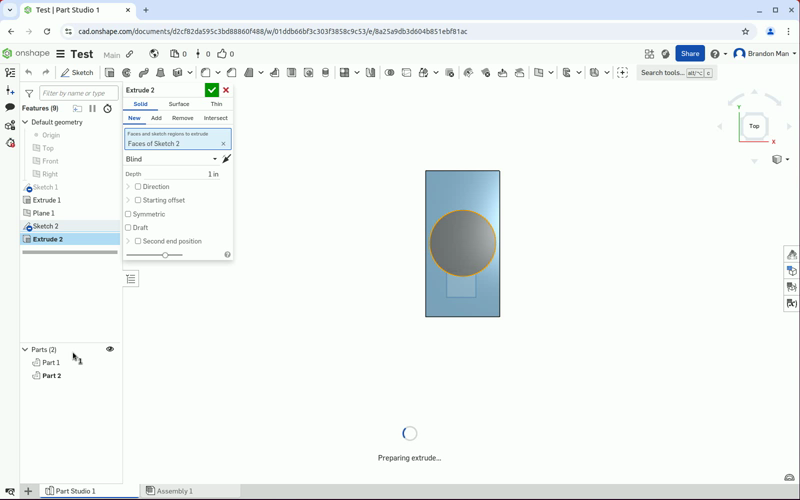
mouse_move(143, 106)
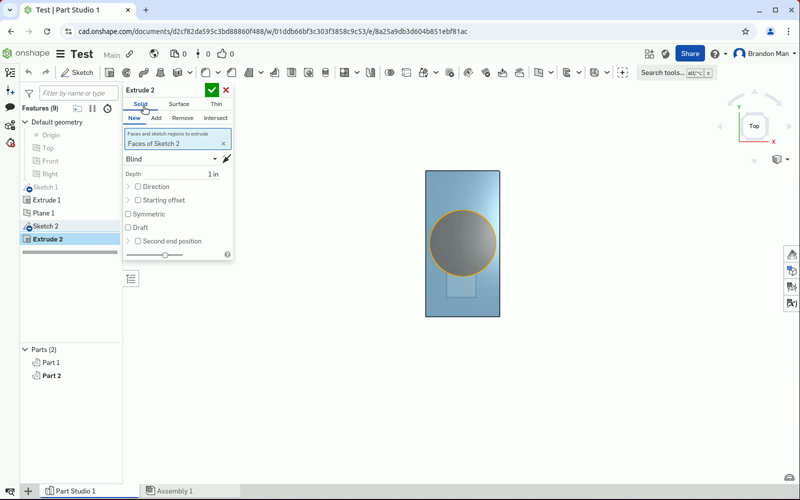
click(143, 106)
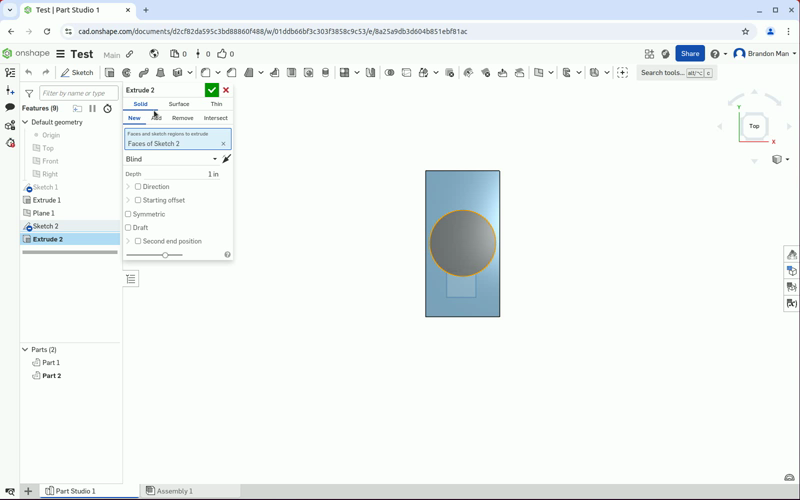
mouse_move(186, 120)
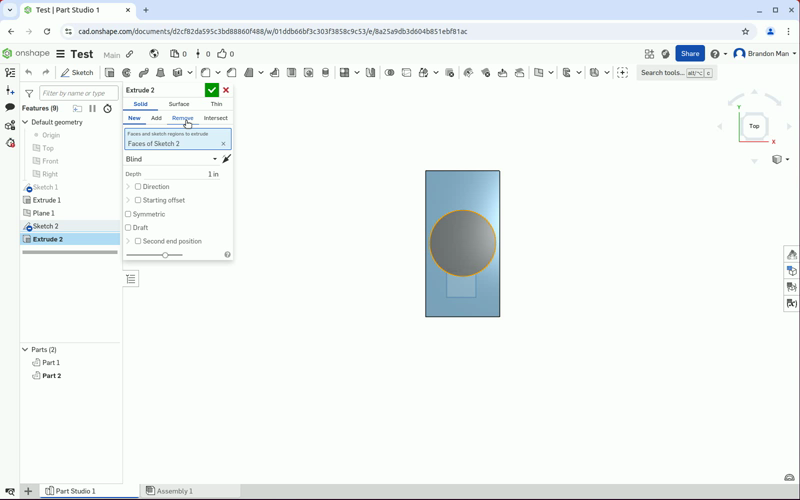
click(186, 120)
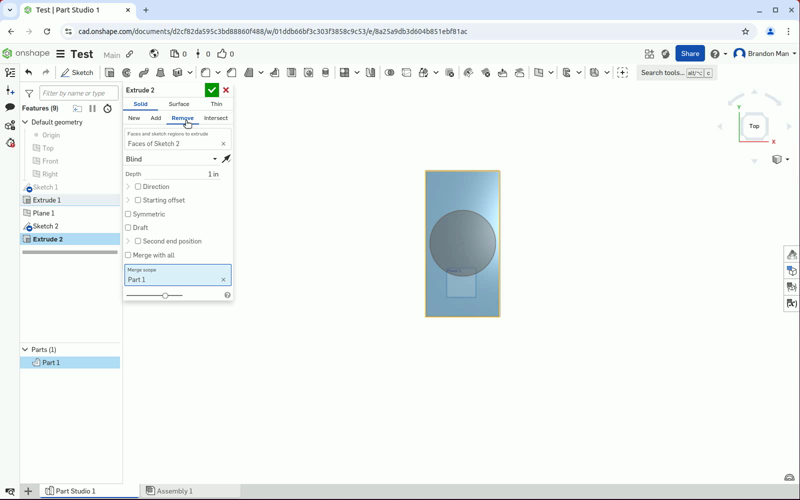
key(tab, 4)
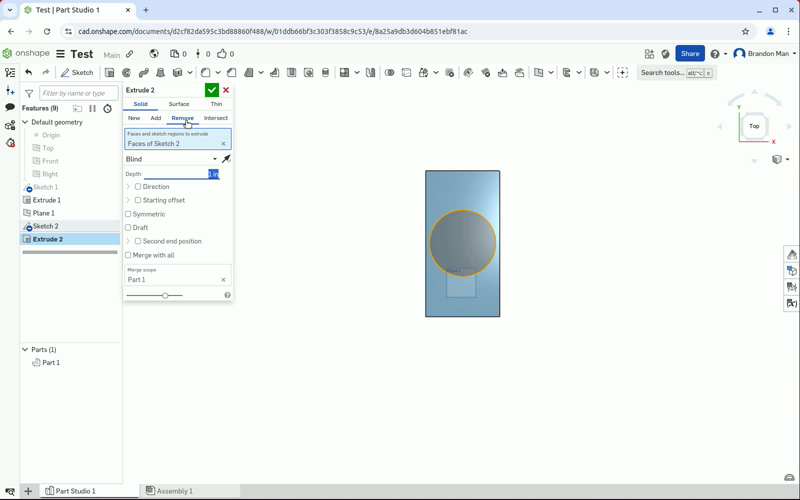
text(0.722)
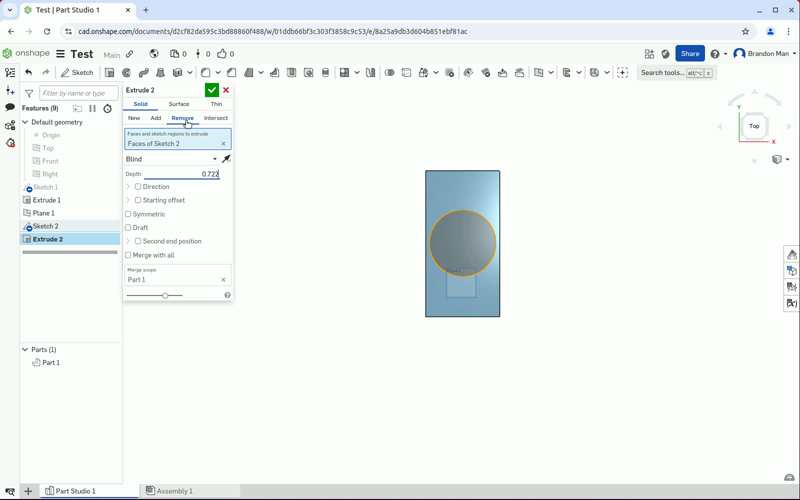
key(tab, 6)
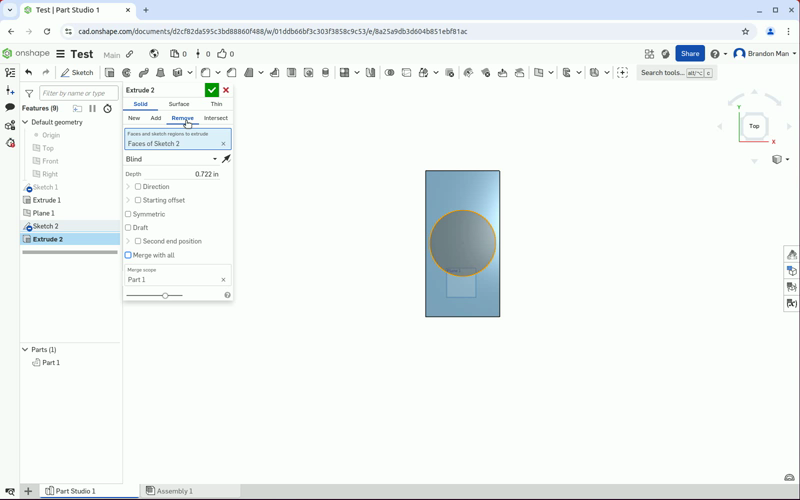
key(space)
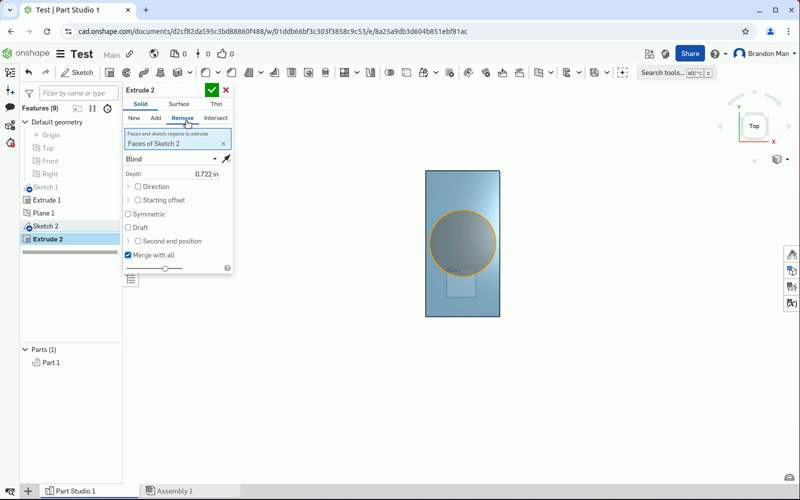
key(enter)
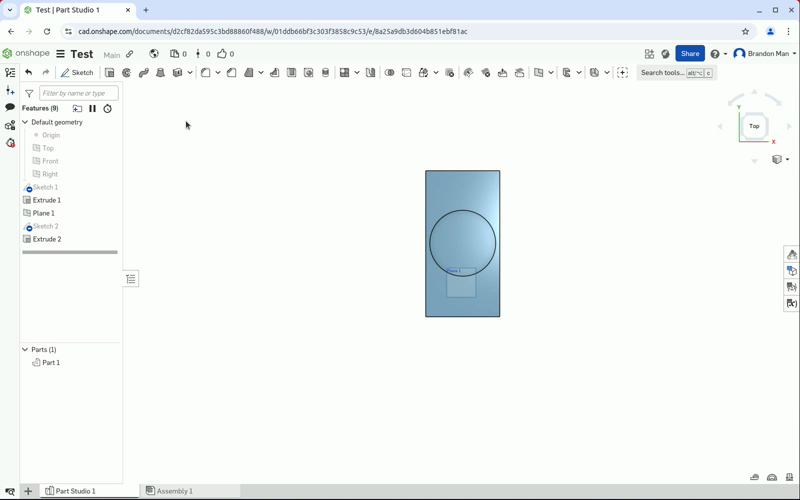
key(shift+h)
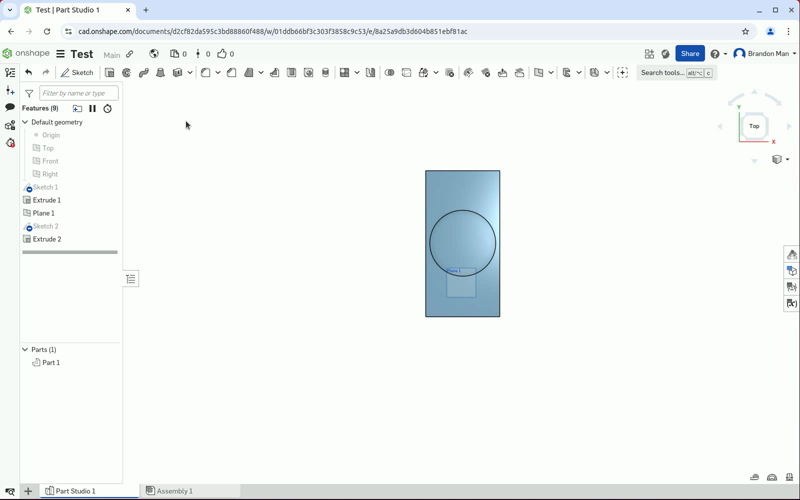
key(shift+h)
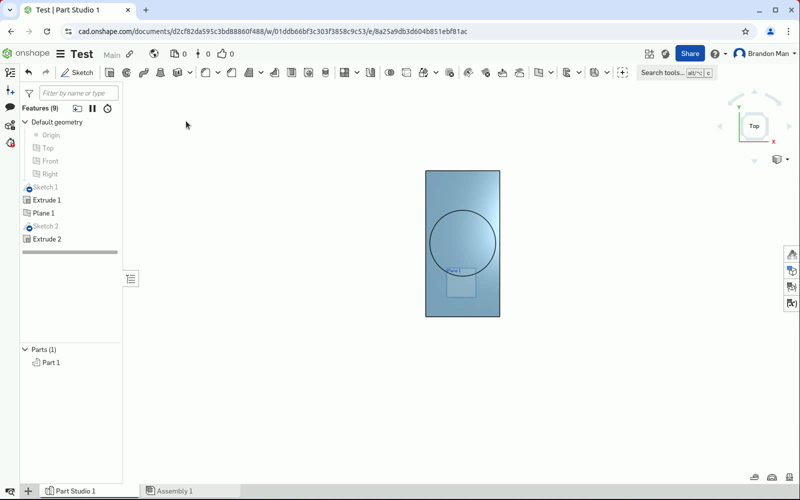
mouse_move(73, 189)
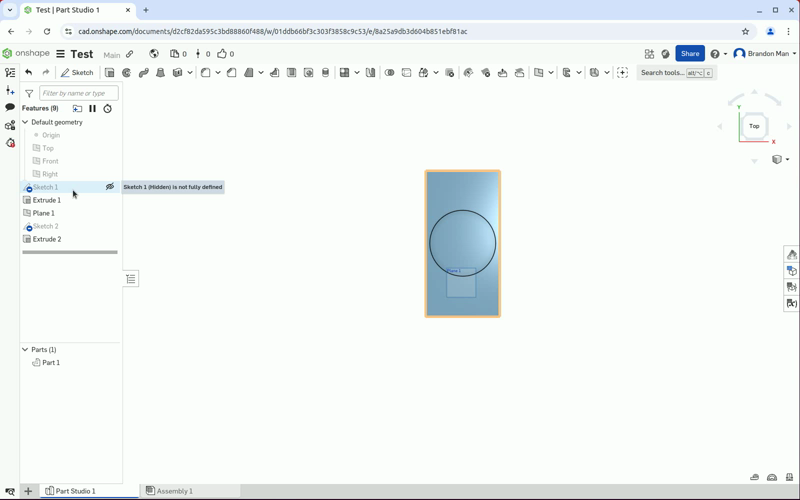
click(73, 189)
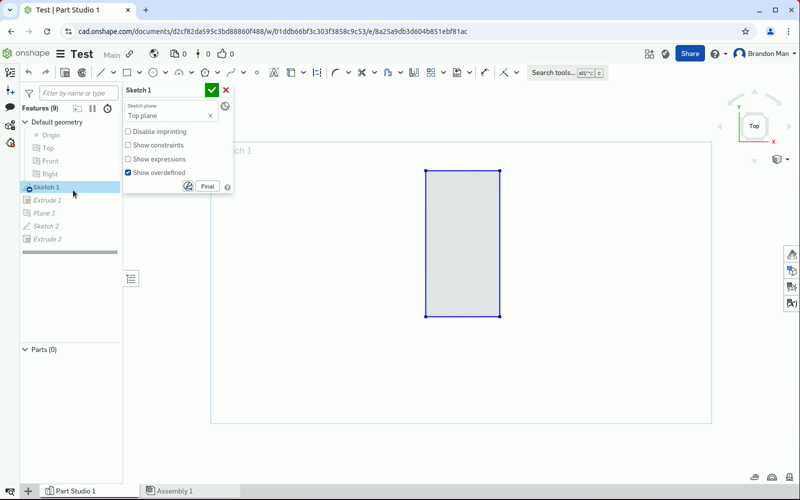
mouse_move(229, 92)
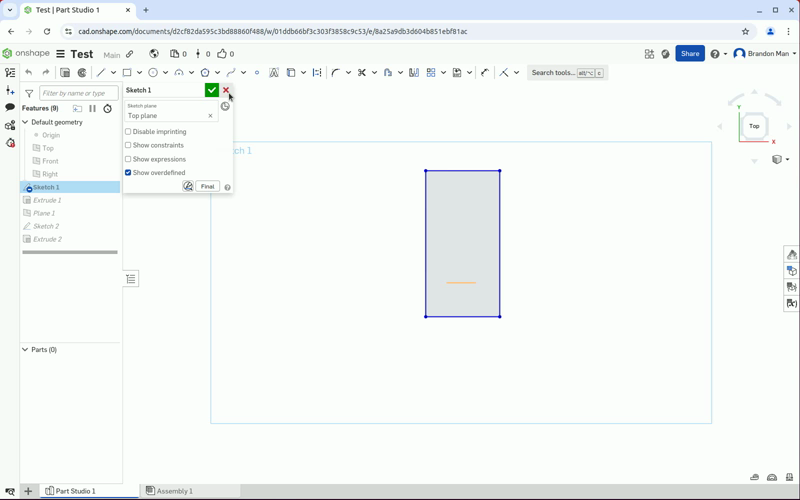
click(229, 92)
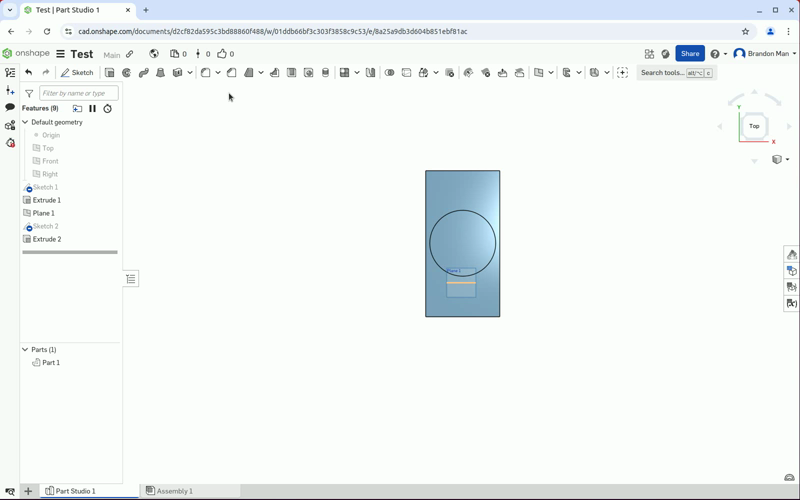
mouse_move(541, 75)
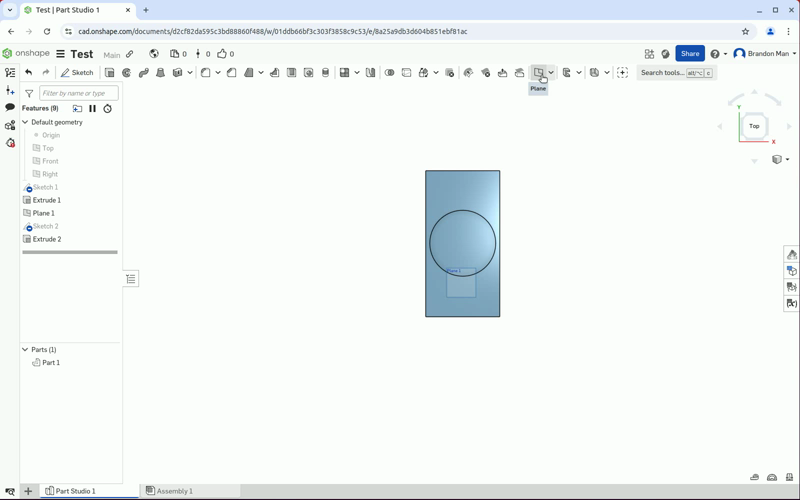
click(541, 75)
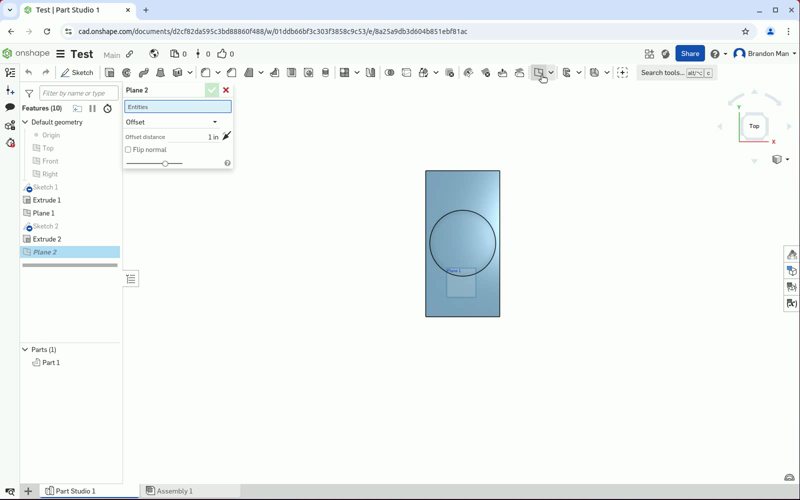
mouse_move(73, 150)
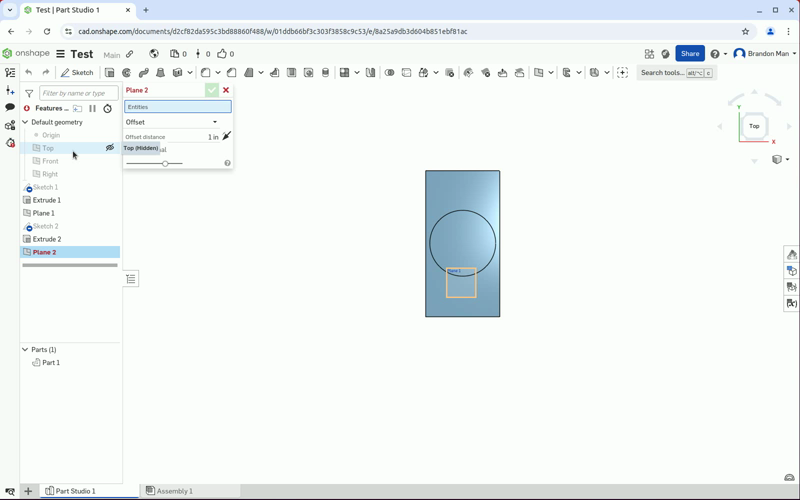
click(73, 150)
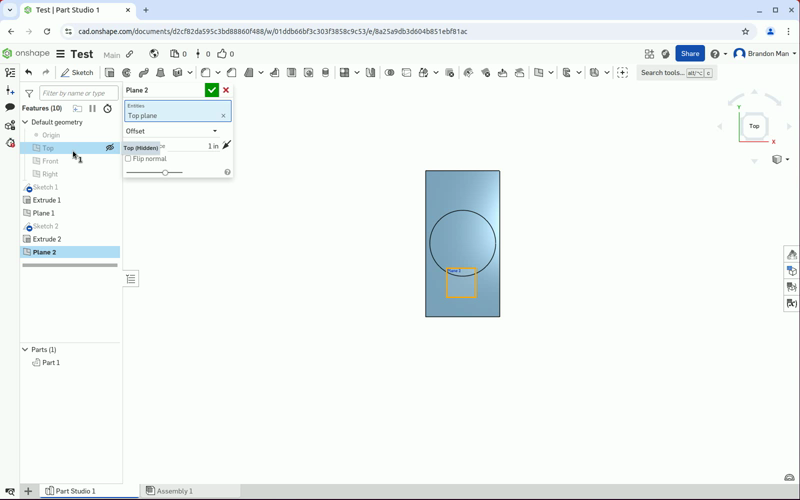
key(tab, 2)
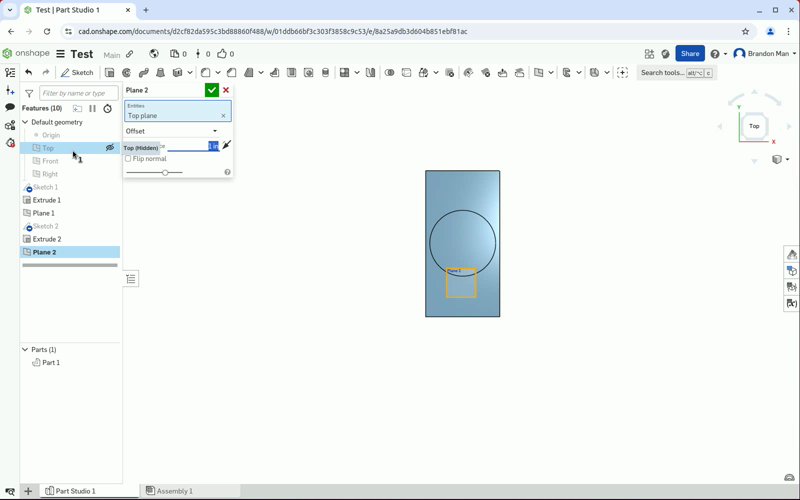
text(0.709)
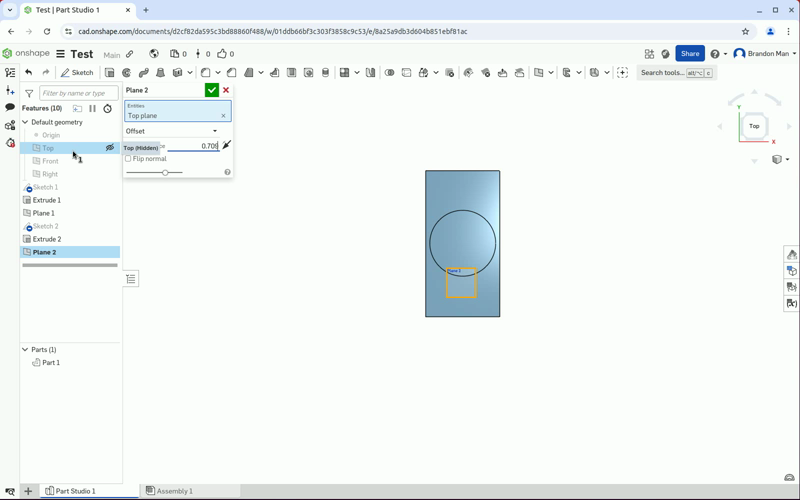
key(enter, 2)
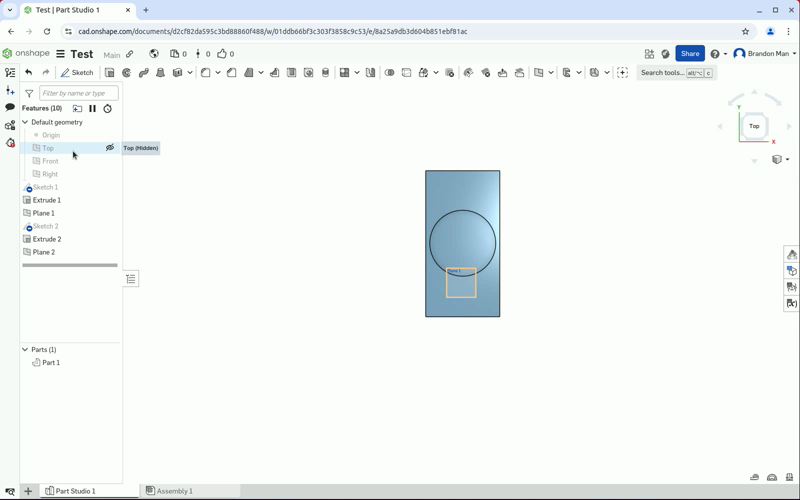
key(shift+s)
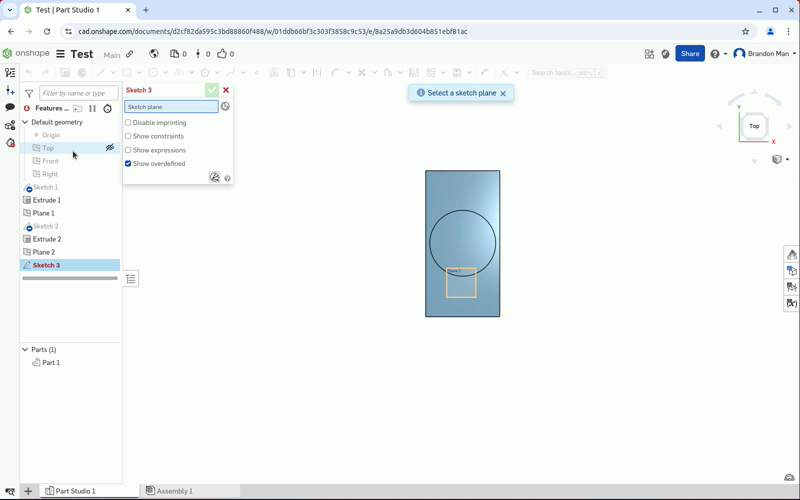
mouse_move(73, 254)
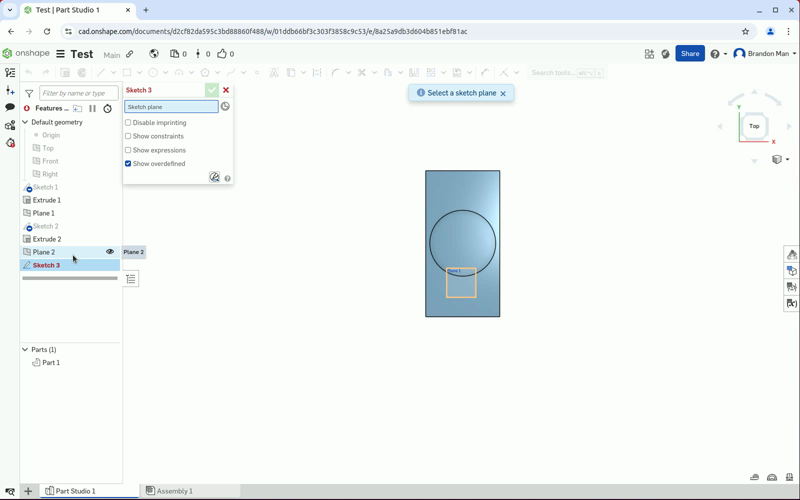
click(73, 254)
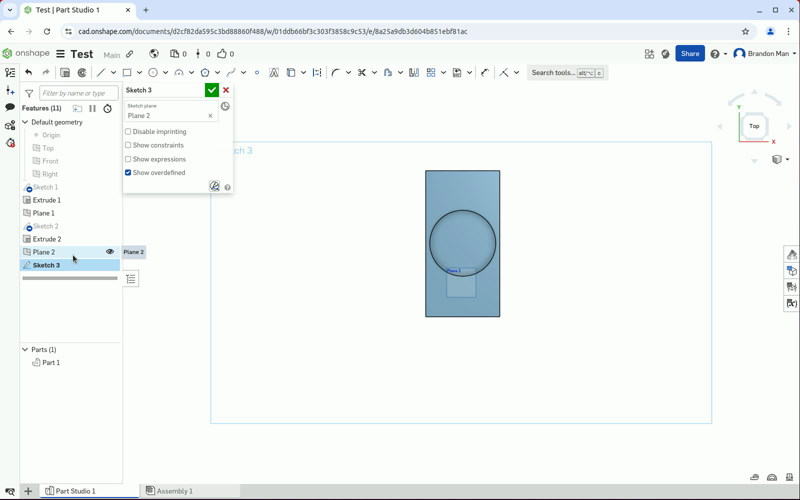
mouse_move(73, 352)
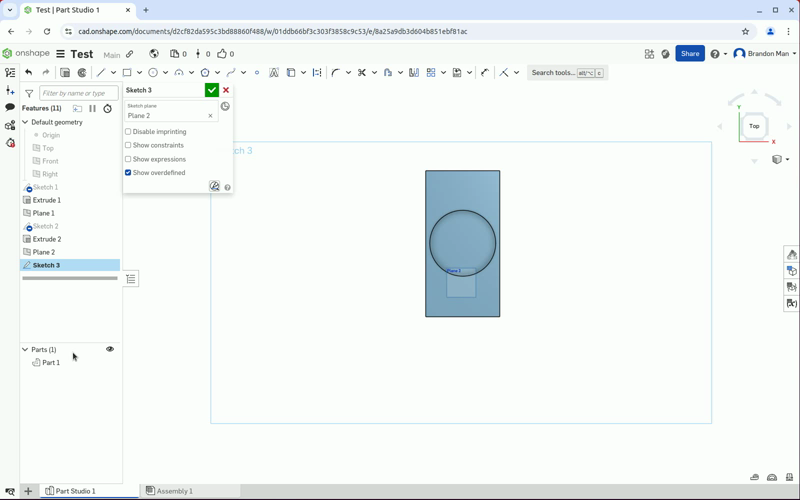
key(y)
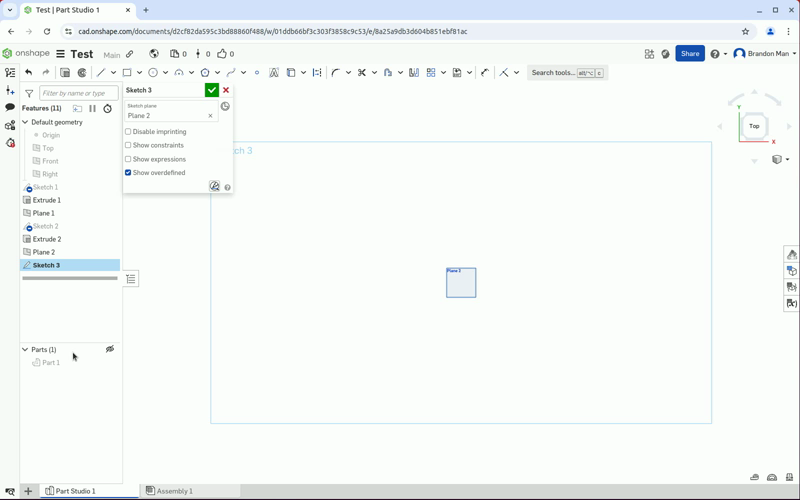
key(c)
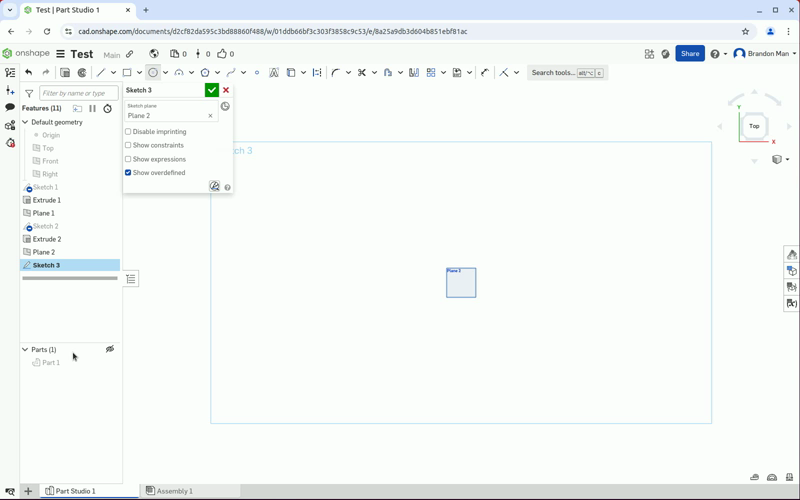
key_down(shift)
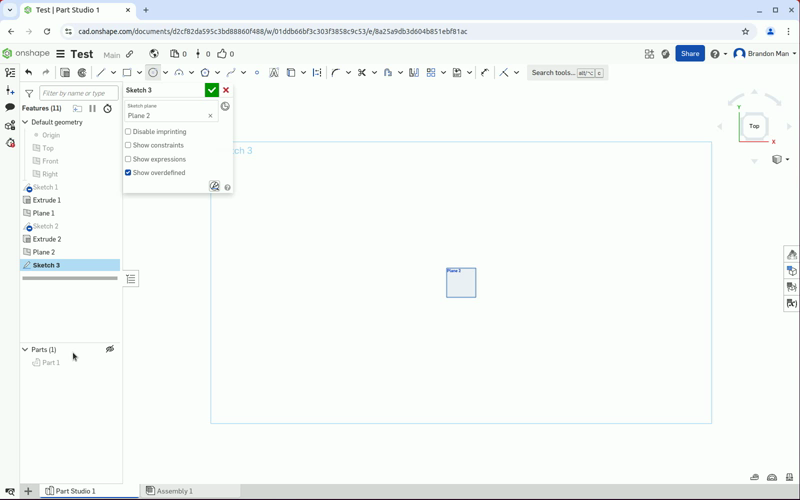
mouse_move(462, 243)
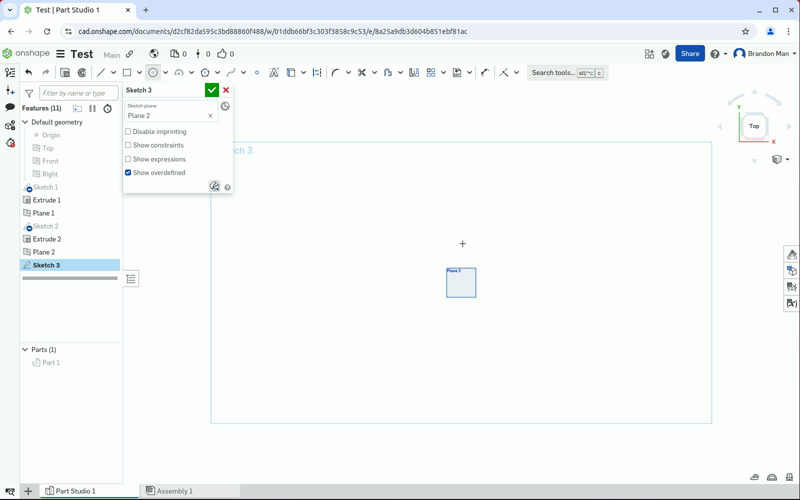
click(462, 243)
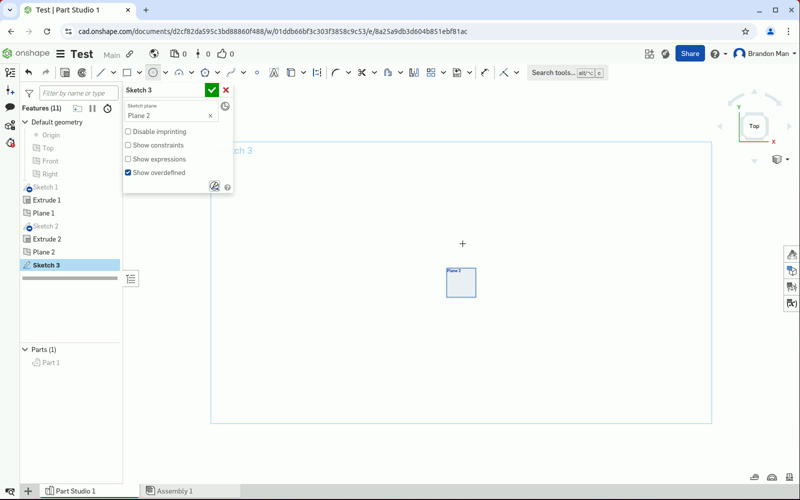
key_up(shift)
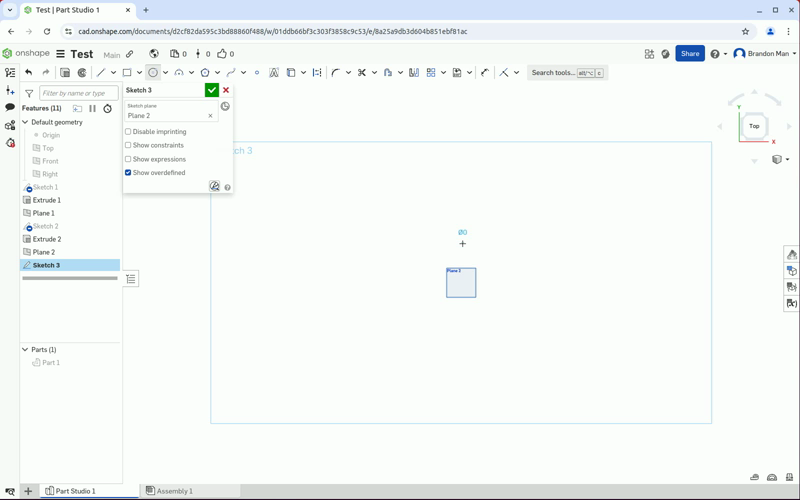
mouse_move(495, 243)
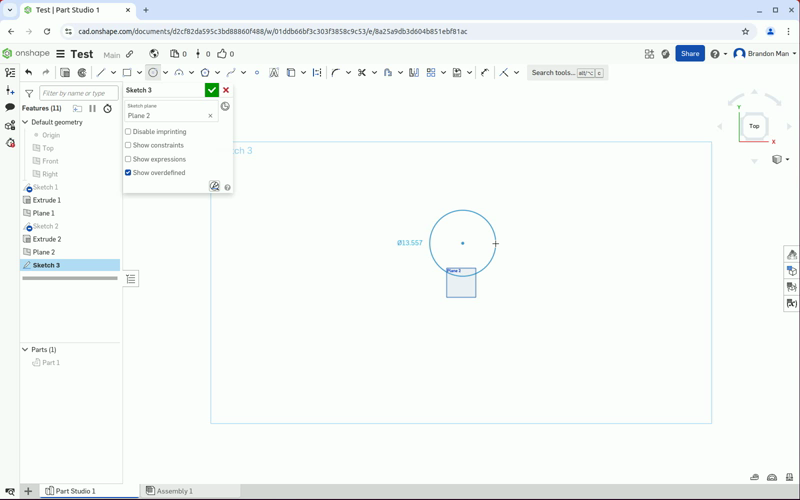
click(495, 243)
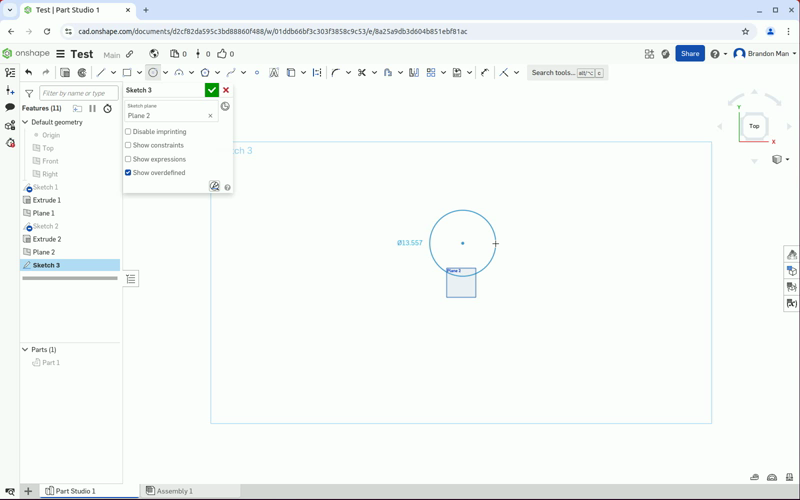
key(esc)
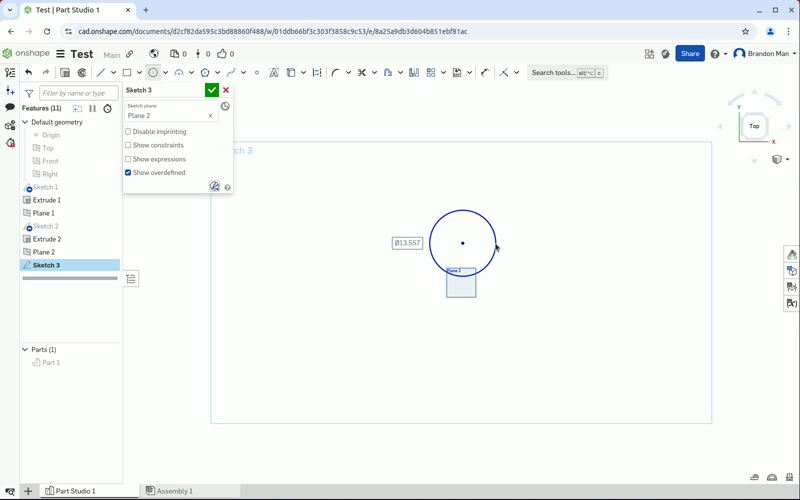
mouse_move(479, 261)
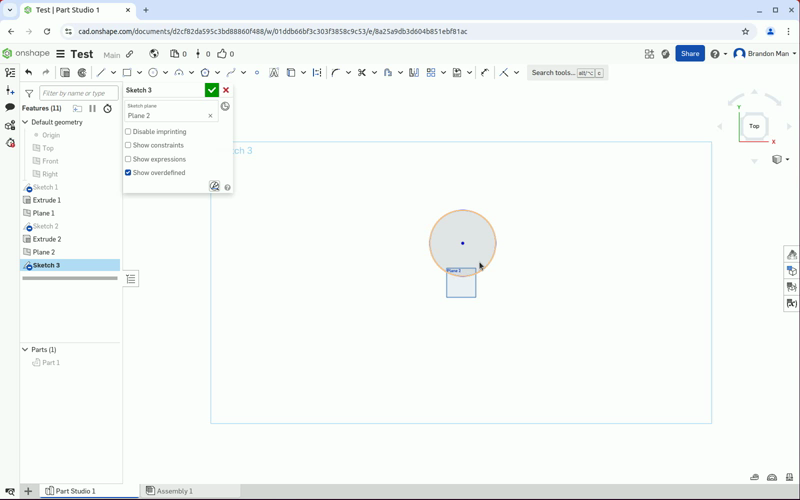
click(479, 261)
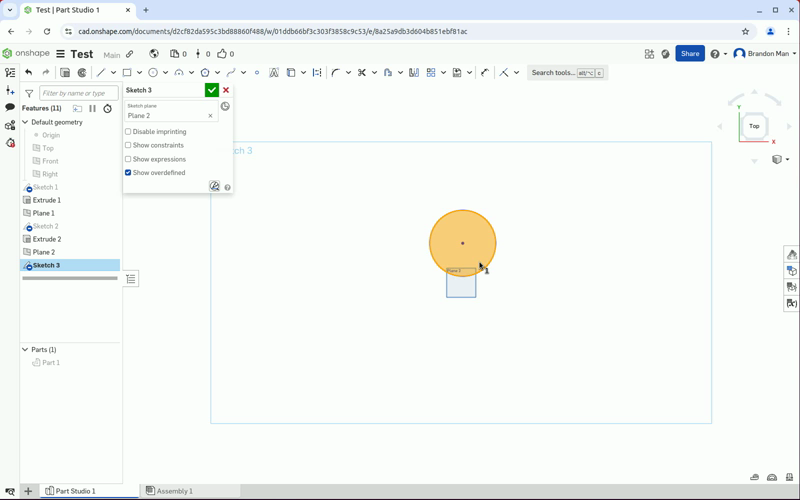
mouse_move(73, 352)
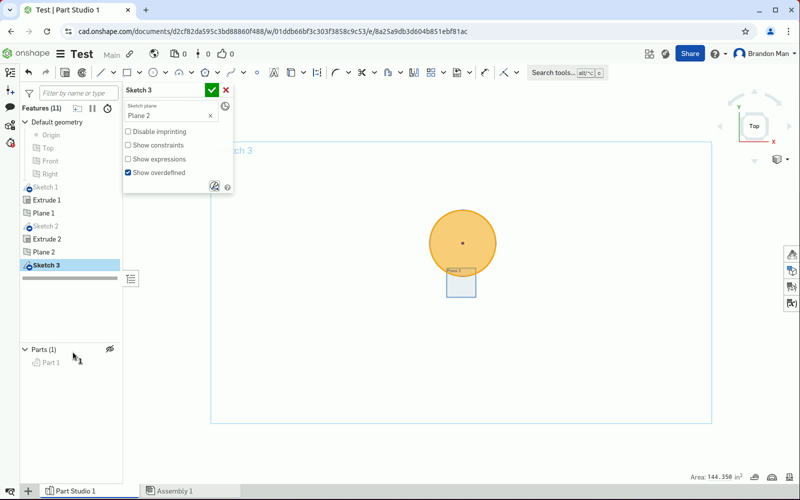
key(shift+y)
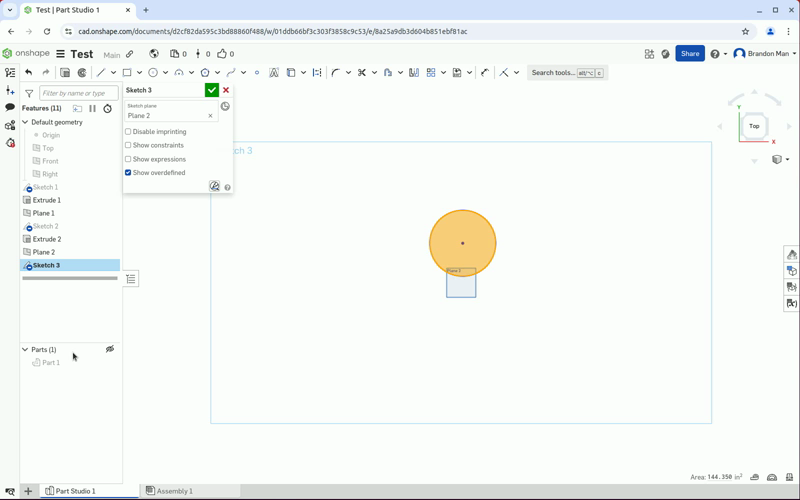
key(shift+e)
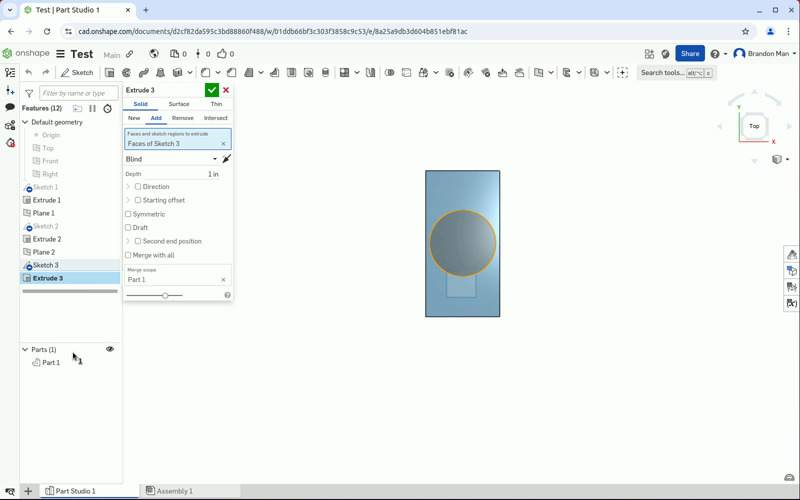
mouse_move(143, 106)
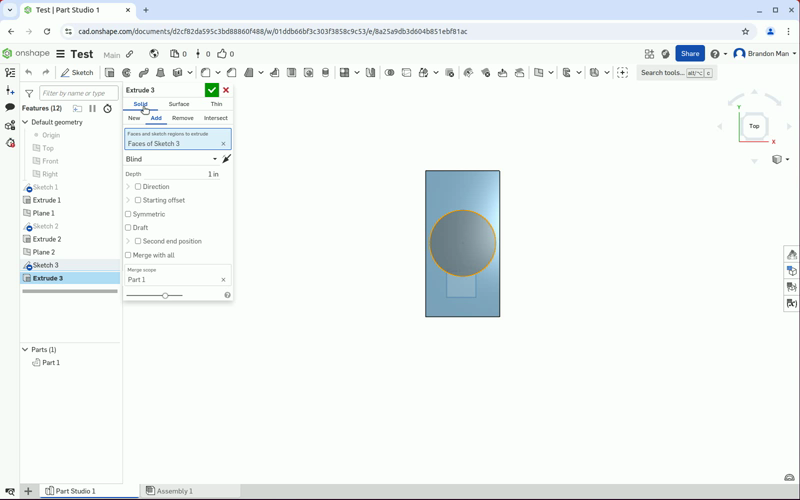
click(143, 106)
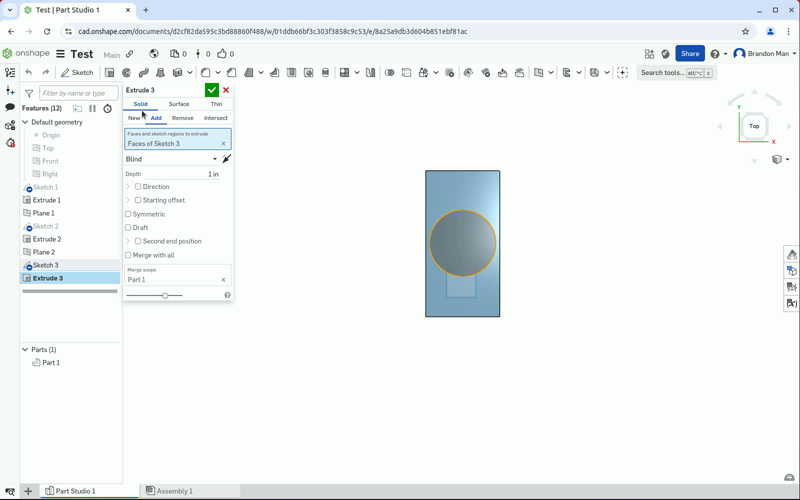
mouse_move(137, 120)
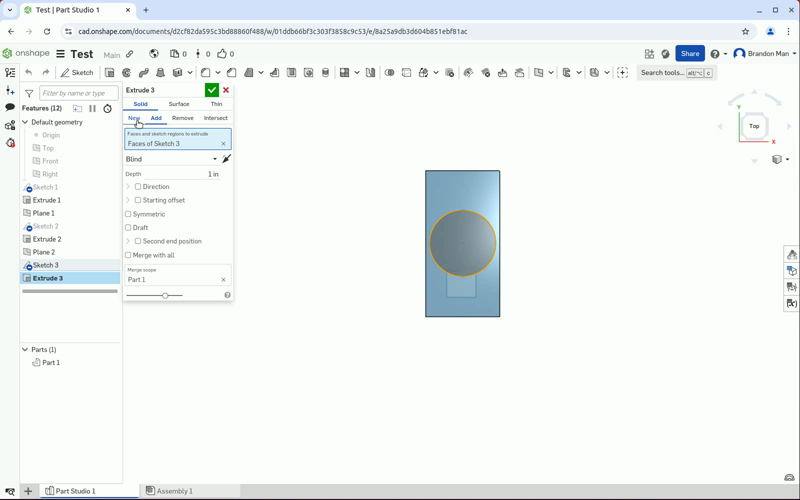
click(137, 120)
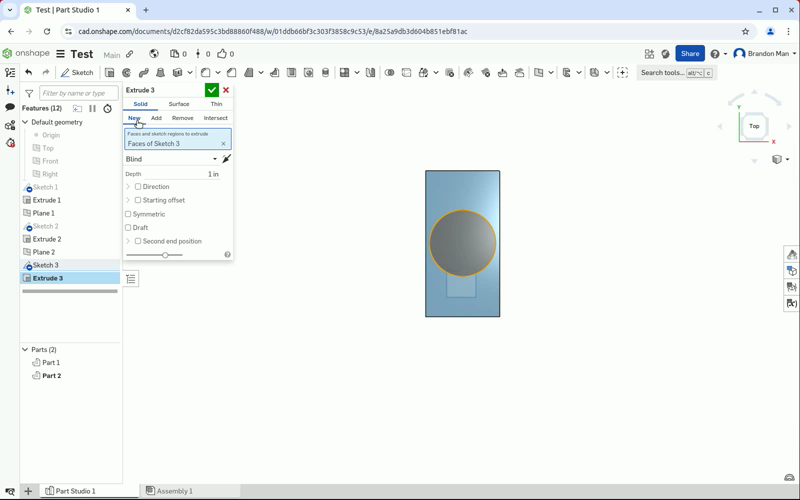
key(tab, 4)
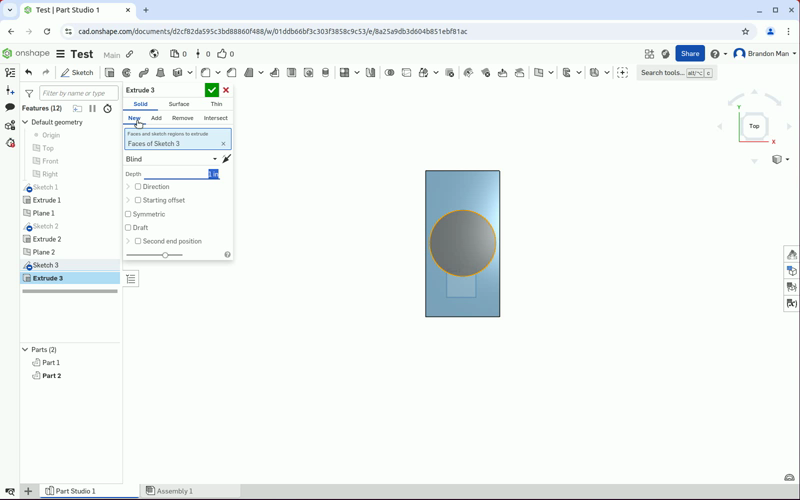
text(0.722)
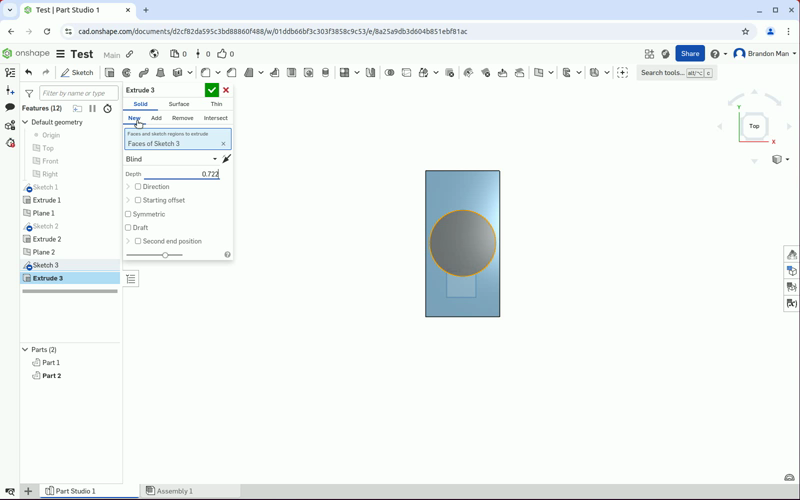
key(enter)
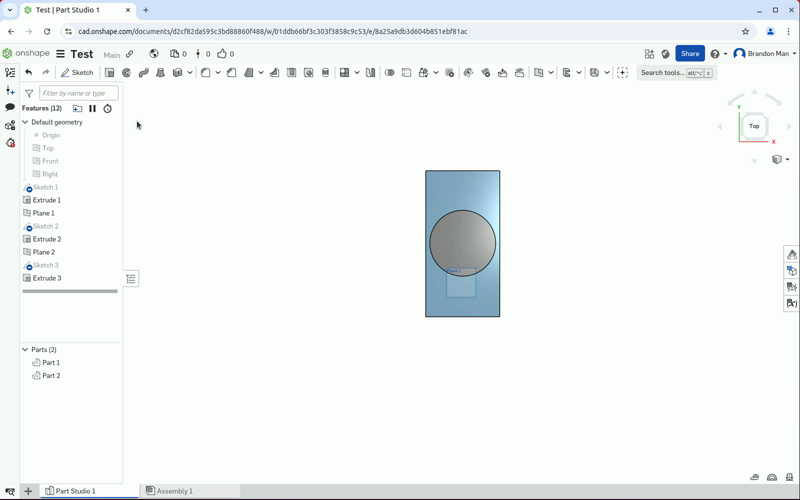
key(shift+h)
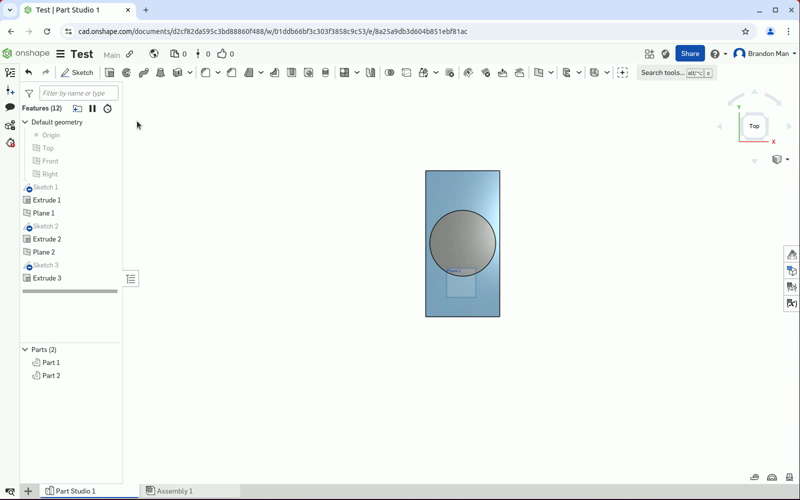
key(shift+h)
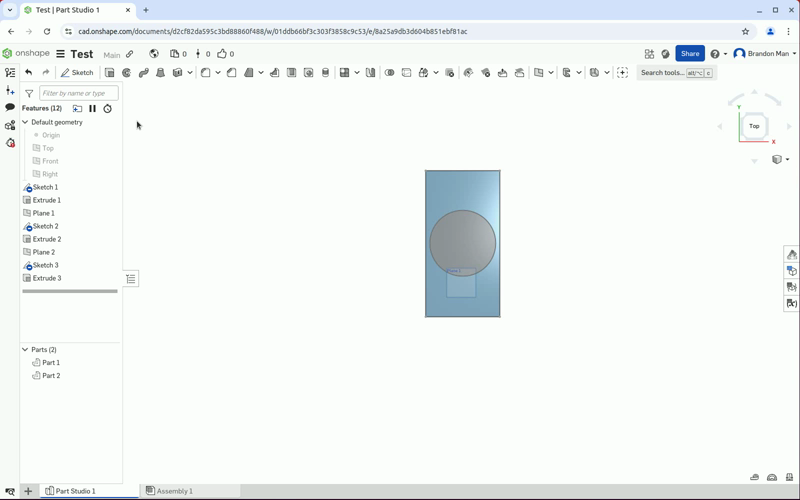
key(shift+7)
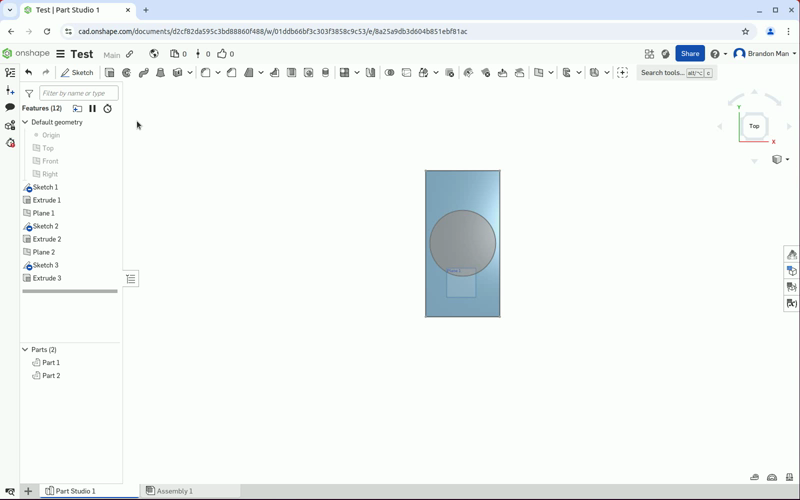
key(up, 3)
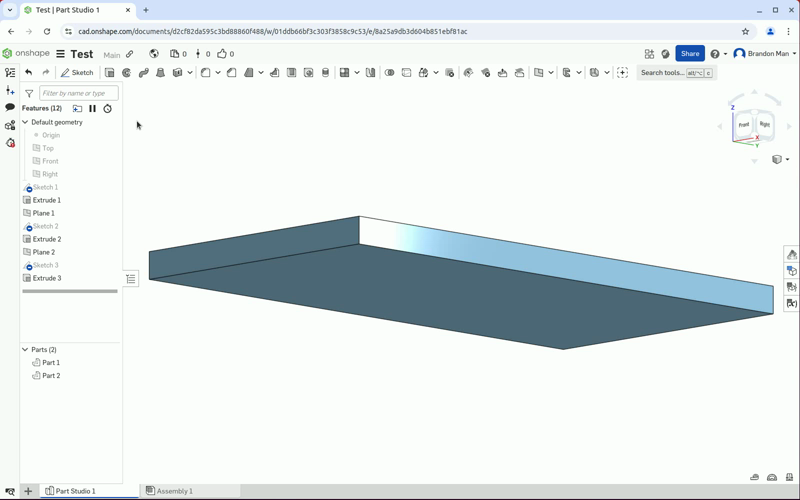
key(left, 3)
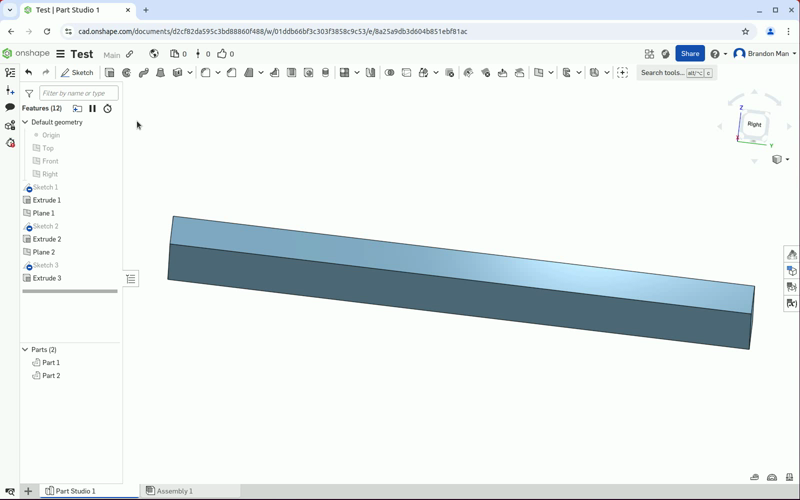
key(right, 3)
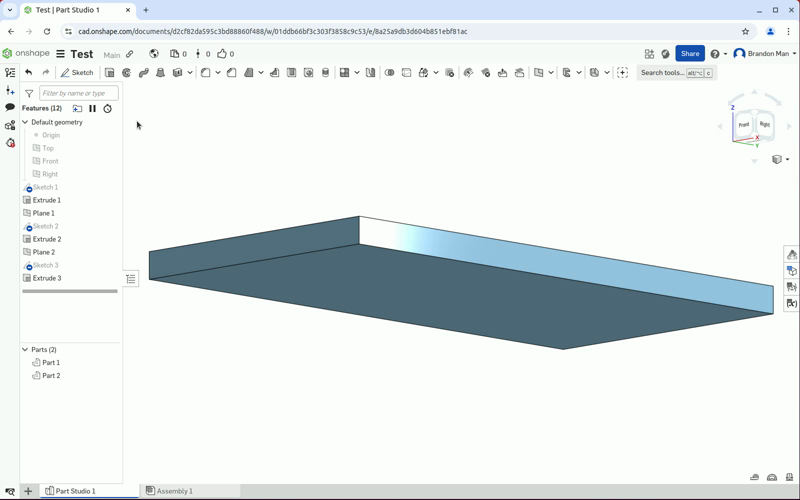
key(down, 3)
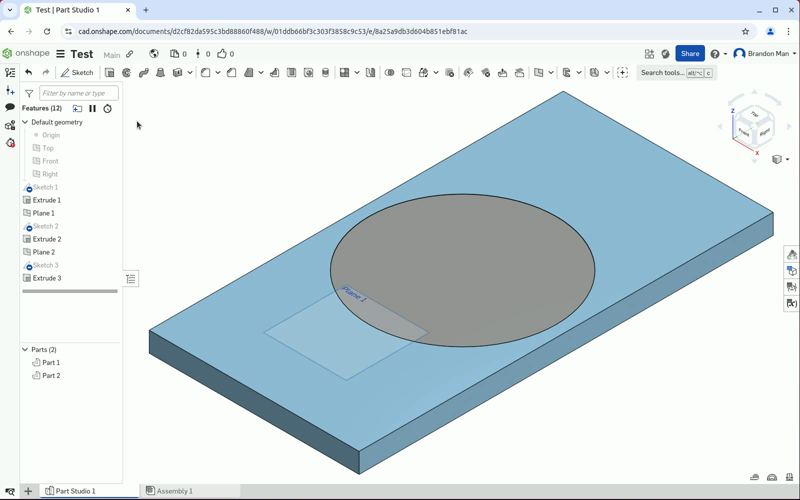
mouse_move(73, 189)
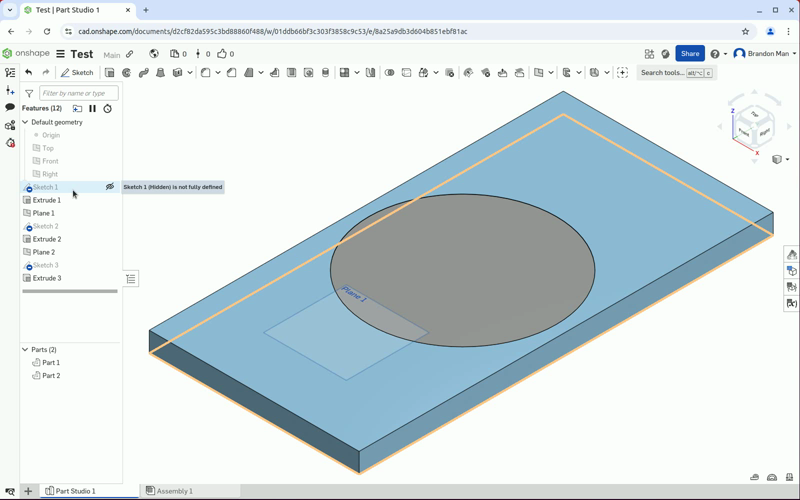
click(73, 189)